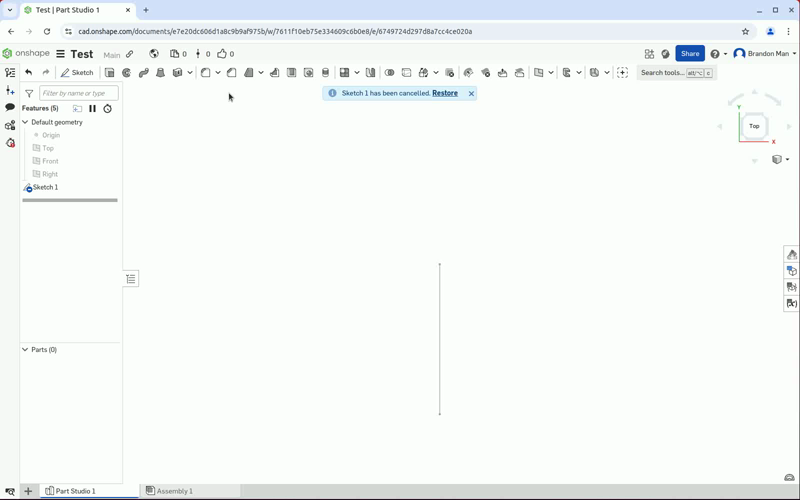
key(shift+h)
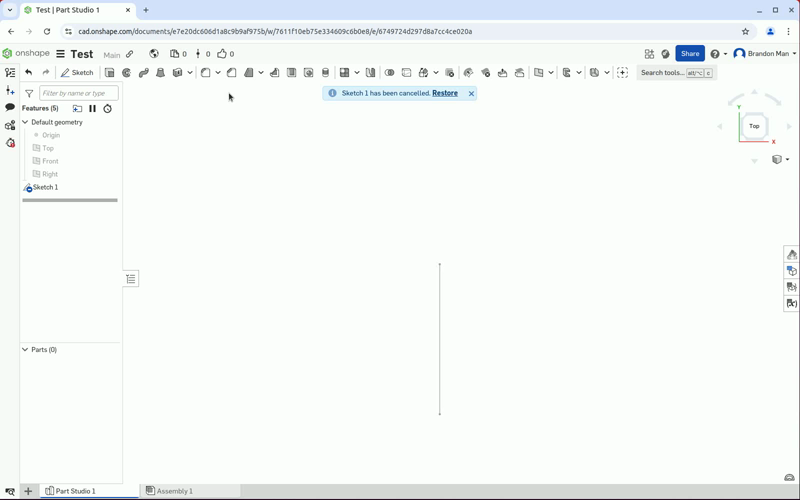
key(shift+s)
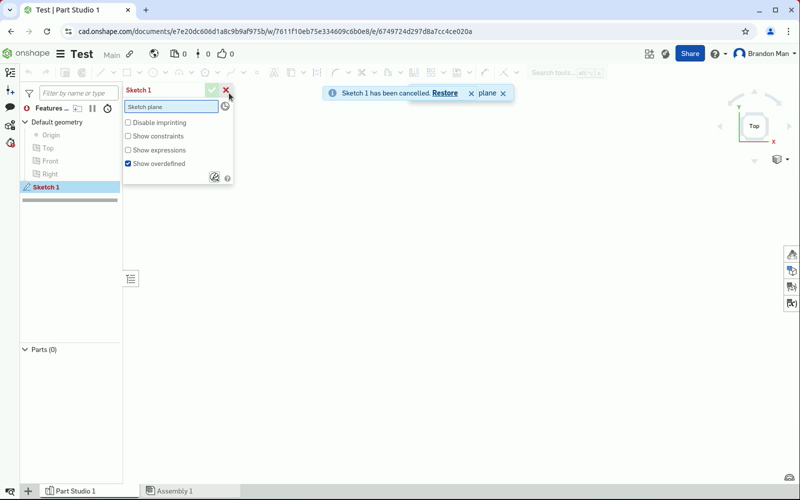
mouse_move(73, 150)
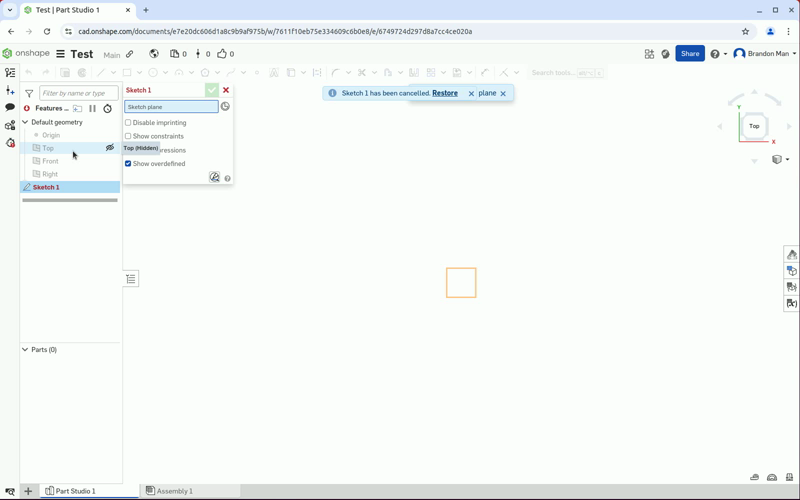
click(73, 150)
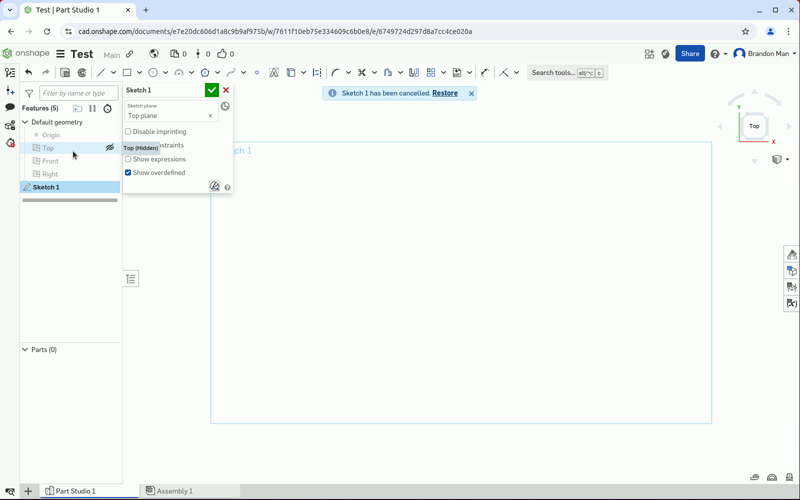
mouse_move(73, 352)
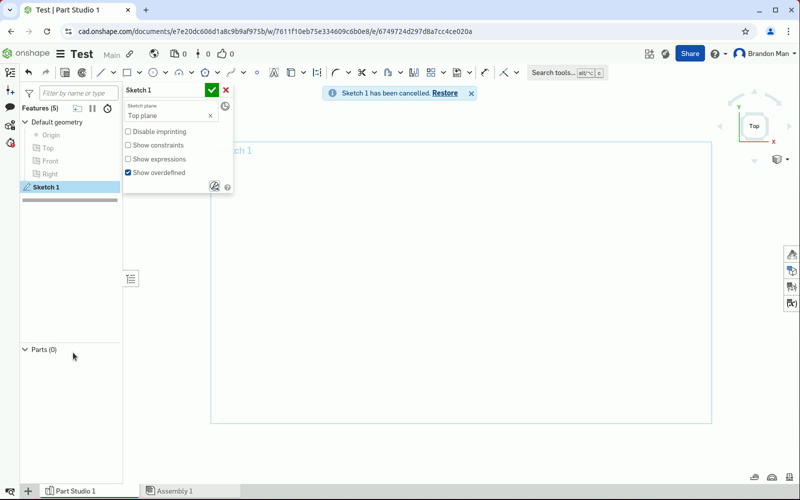
key(y)
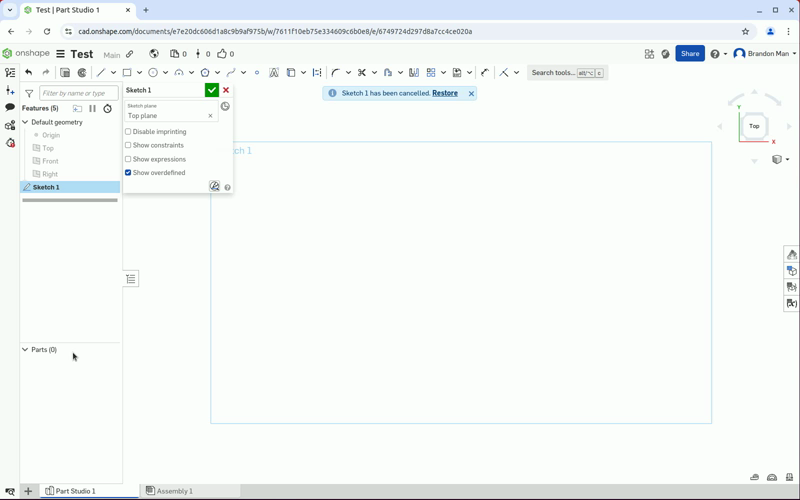
key(l)
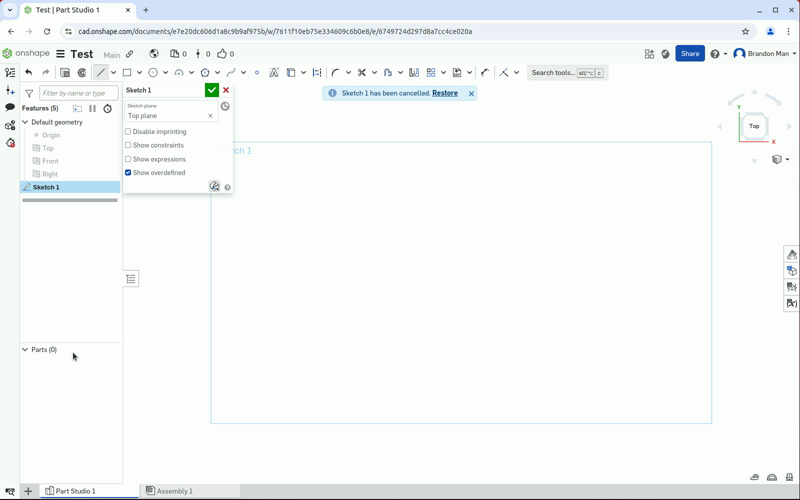
key_down(shift)
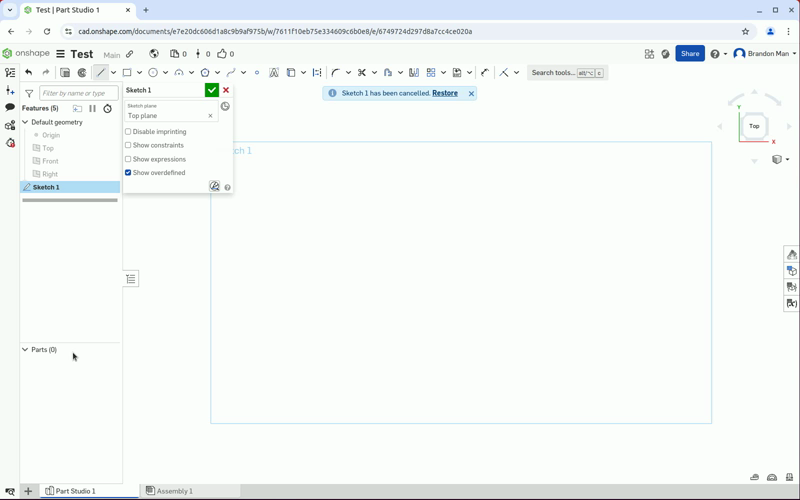
mouse_move(404, 282)
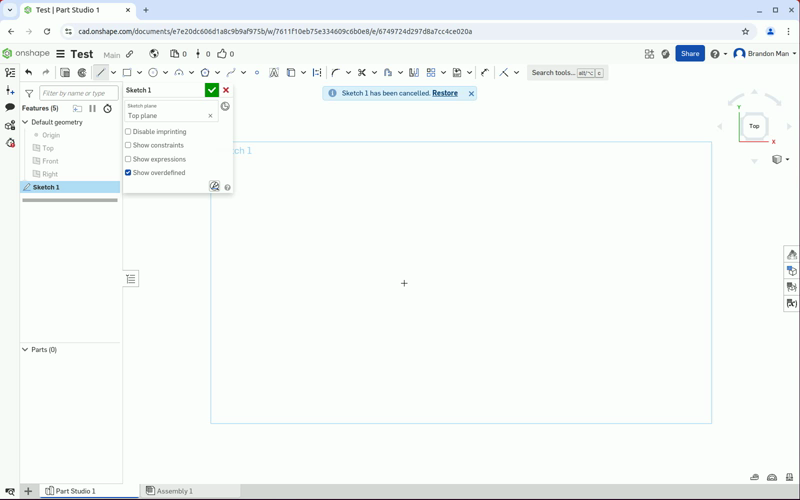
click(404, 282)
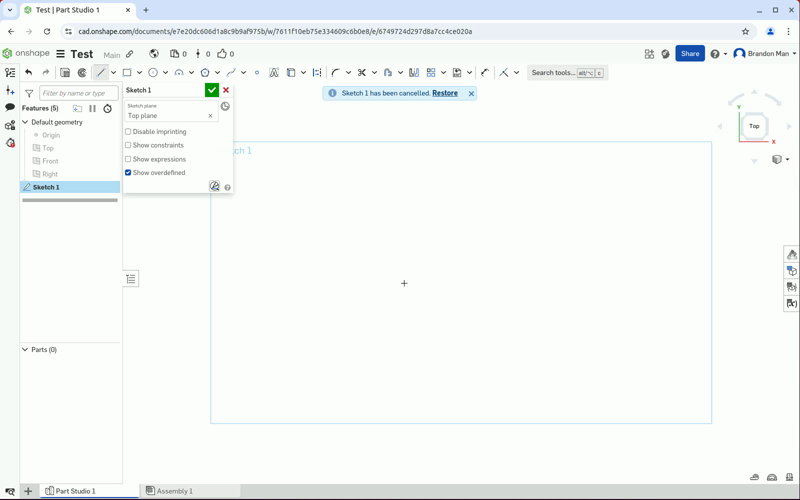
key_up(shift)
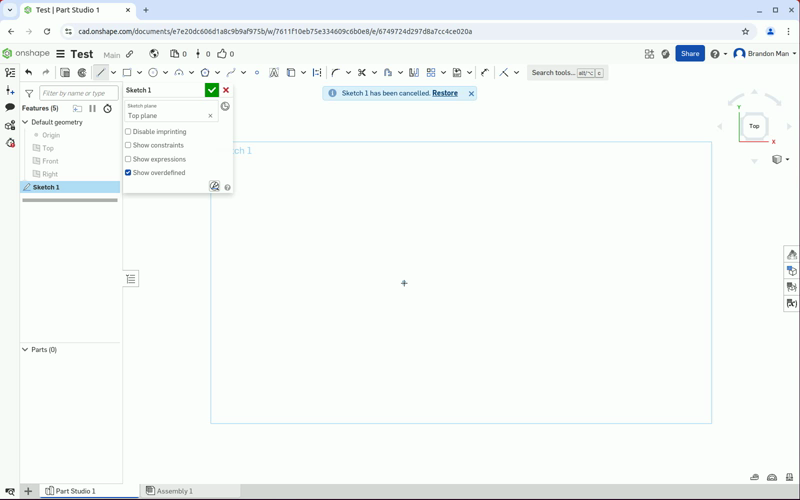
key_down(shift)
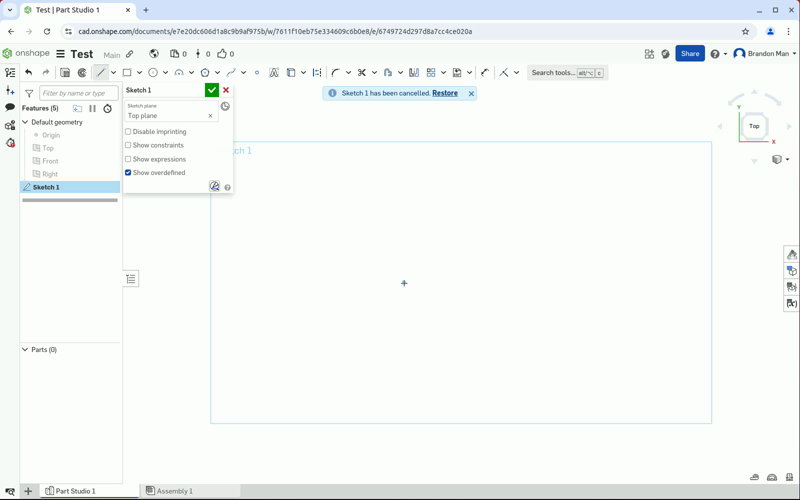
mouse_move(434, 282)
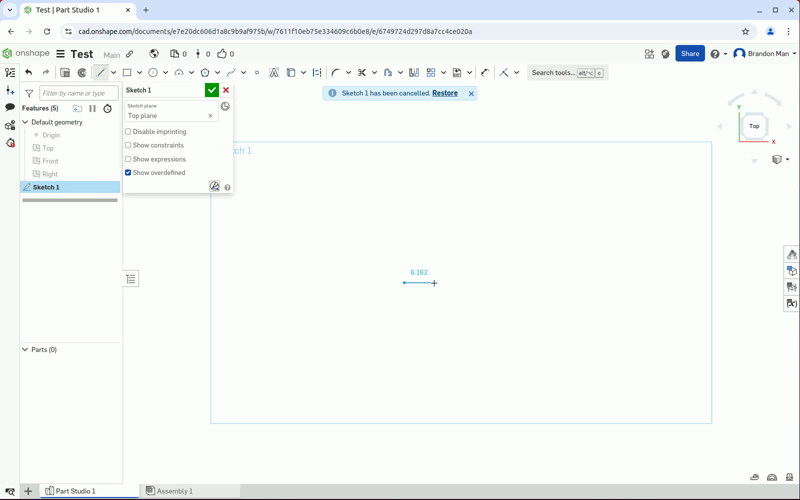
mouse_move(461, 282)
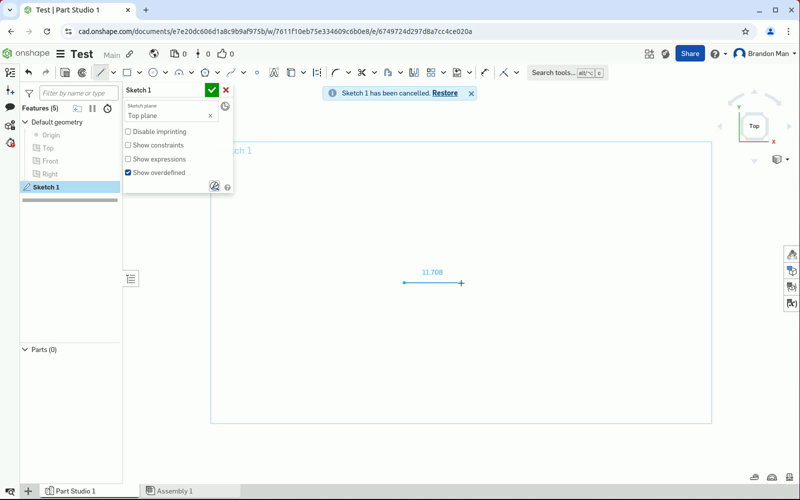
click(461, 282)
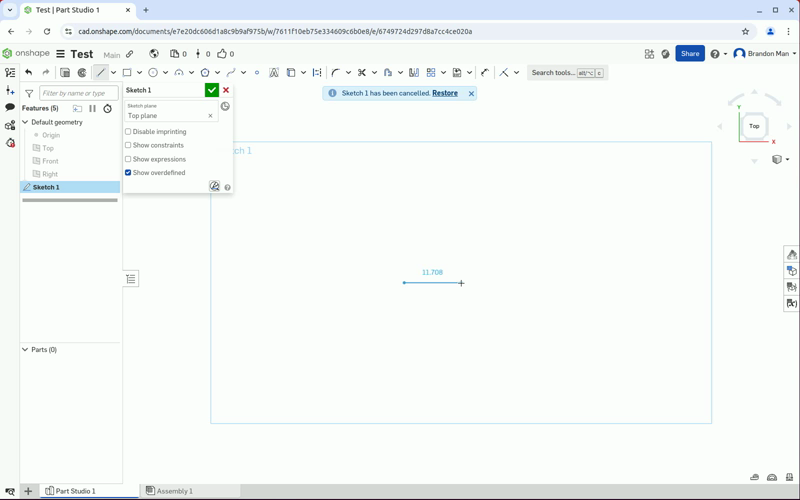
key_up(shift)
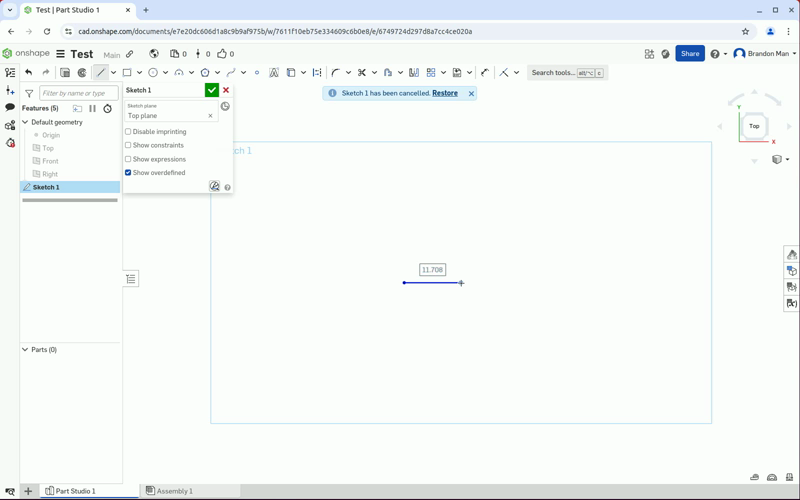
key_down(shift)
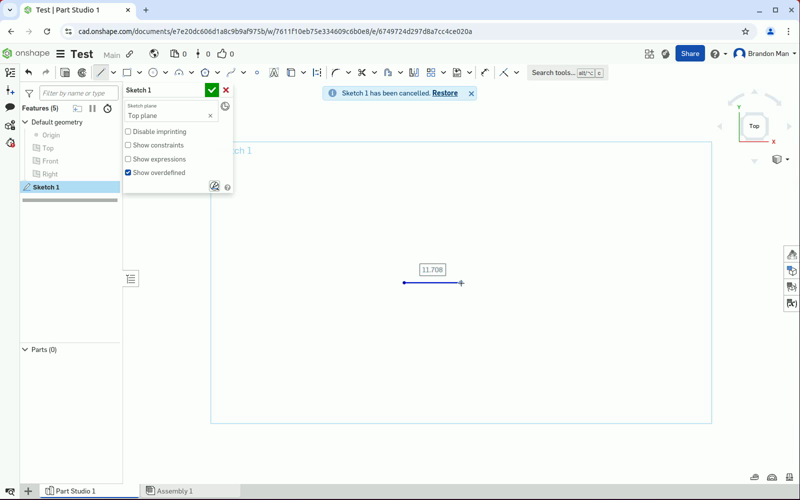
mouse_move(491, 282)
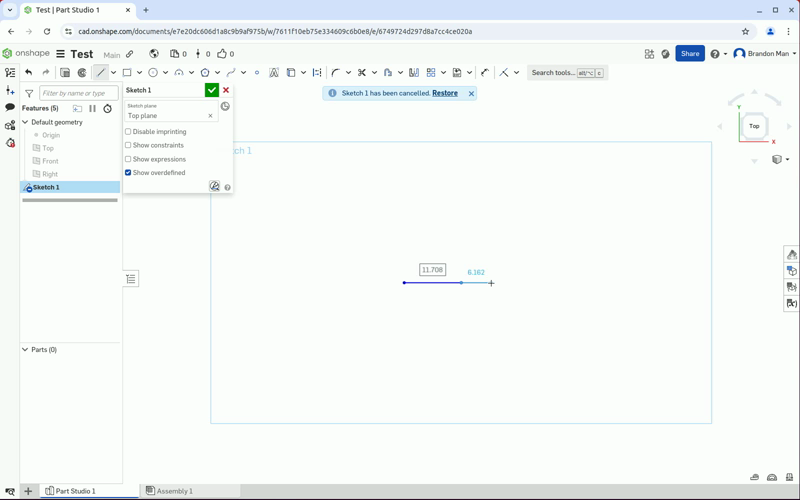
mouse_move(461, 226)
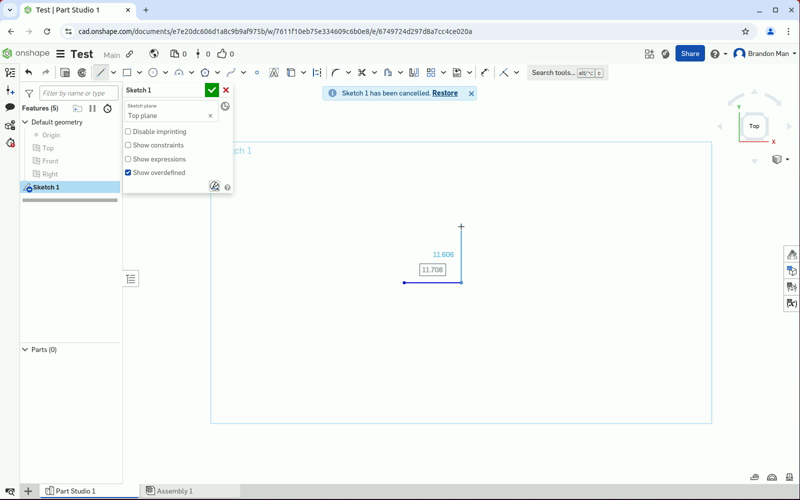
click(461, 226)
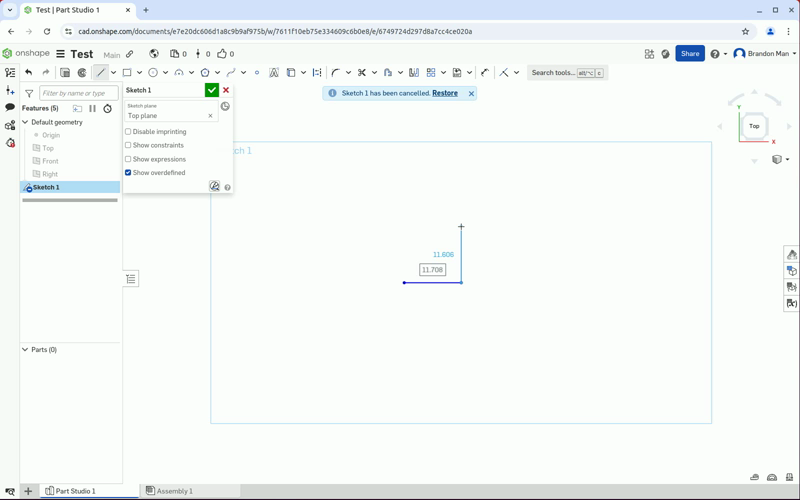
key_up(shift)
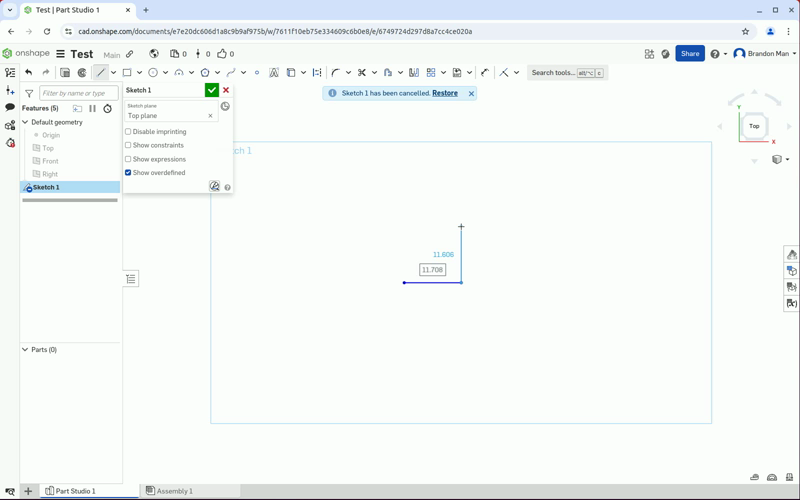
key_down(shift)
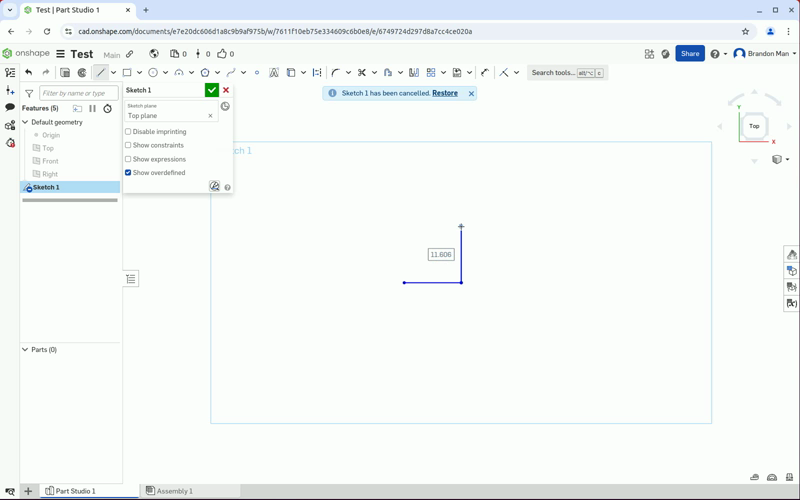
mouse_move(491, 226)
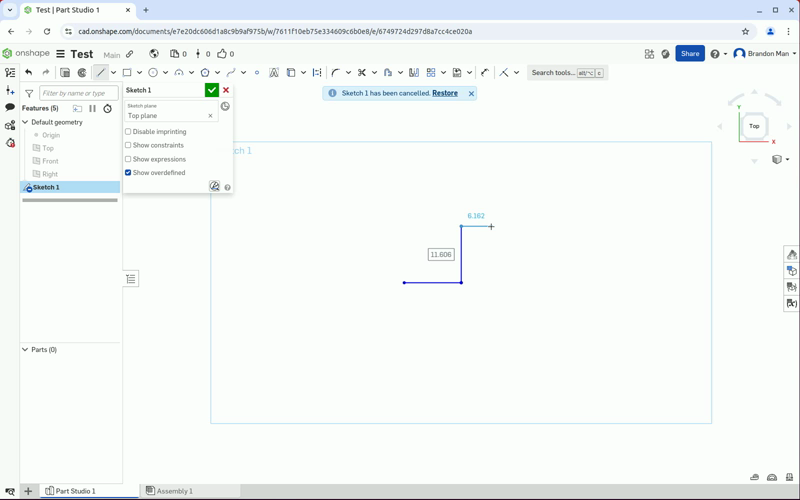
mouse_move(404, 226)
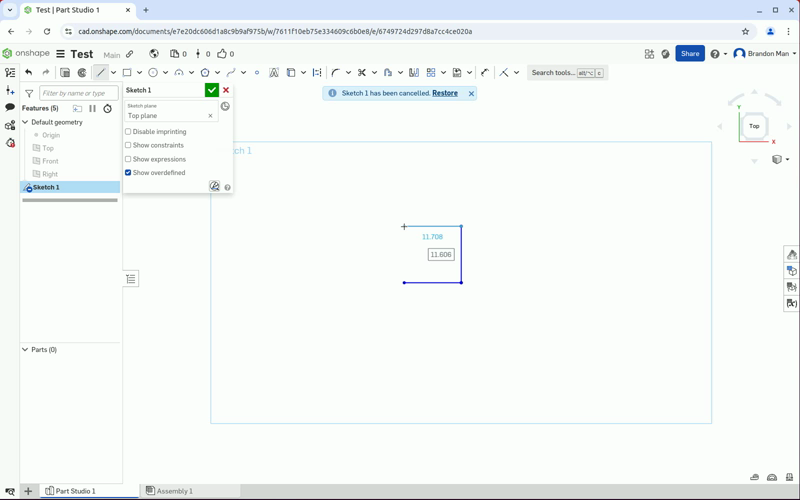
click(404, 226)
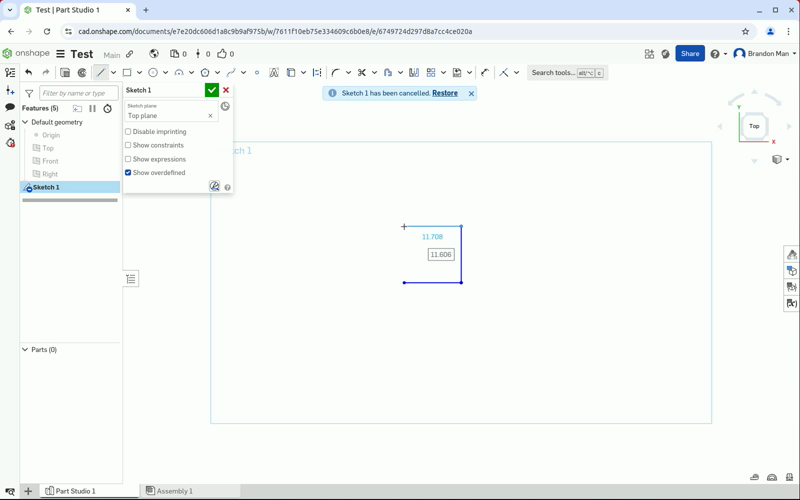
key_up(shift)
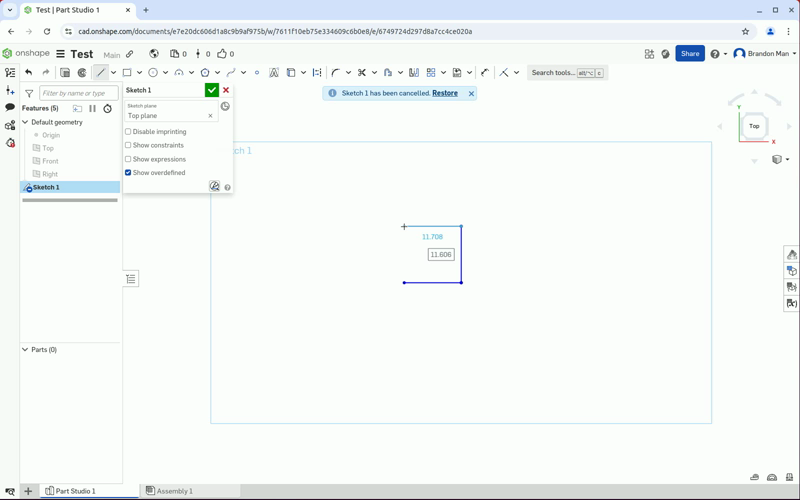
mouse_move(434, 226)
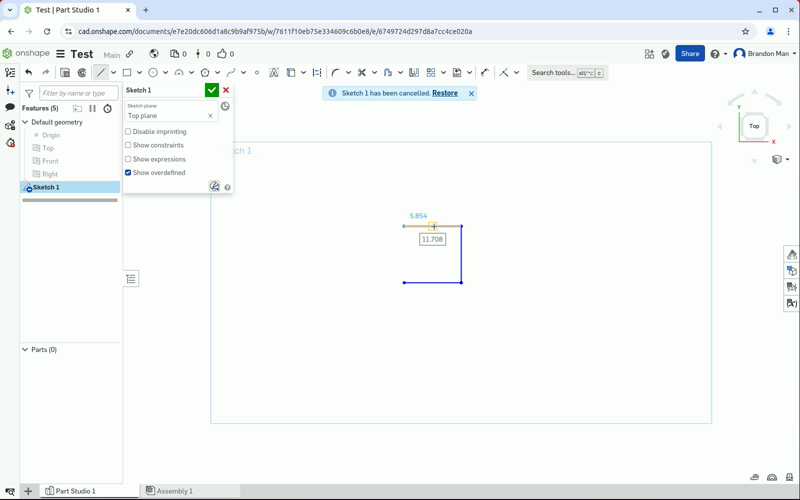
key_down(shift)
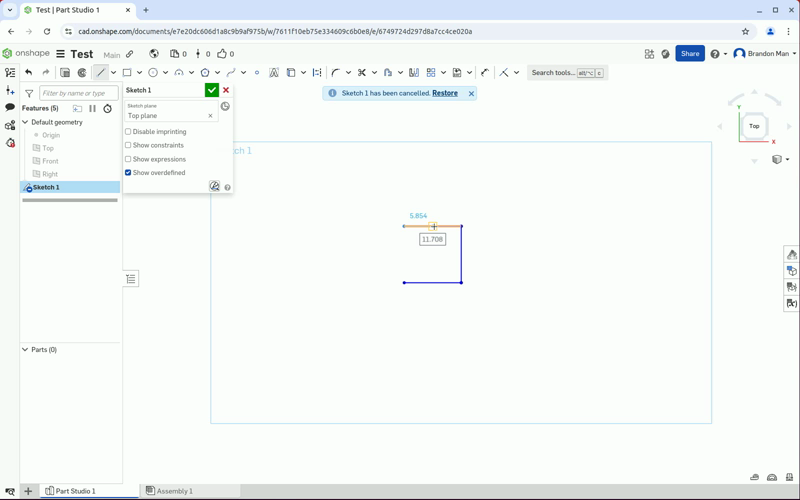
mouse_move(404, 282)
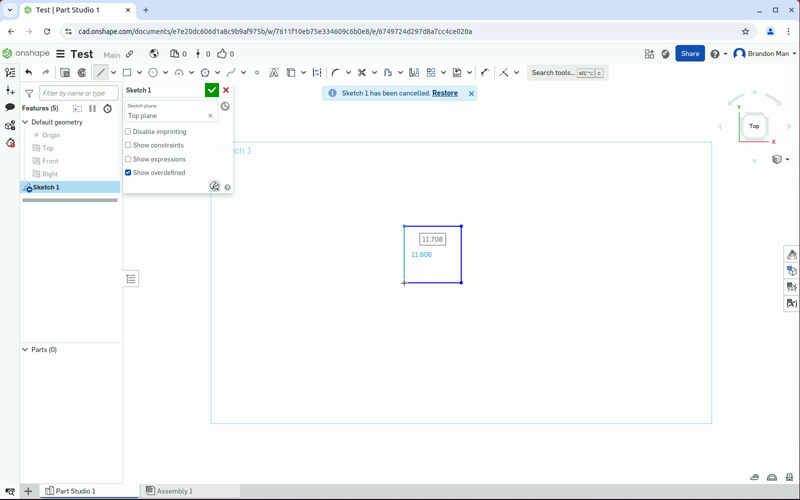
key_up(shift)
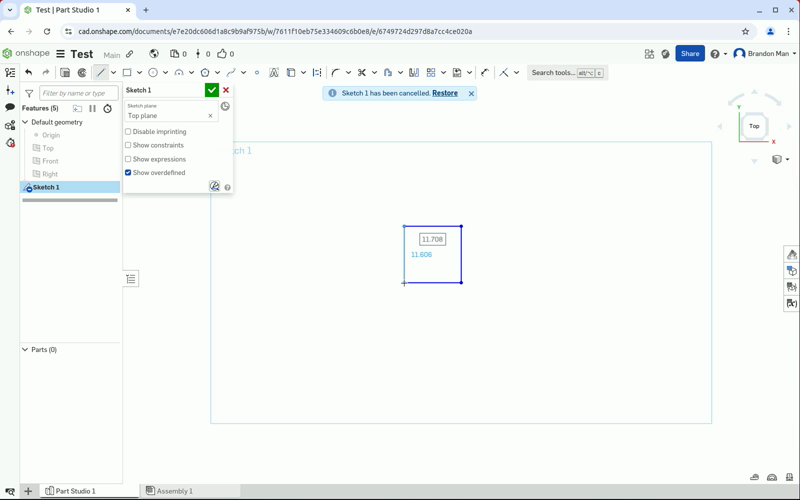
click(404, 282)
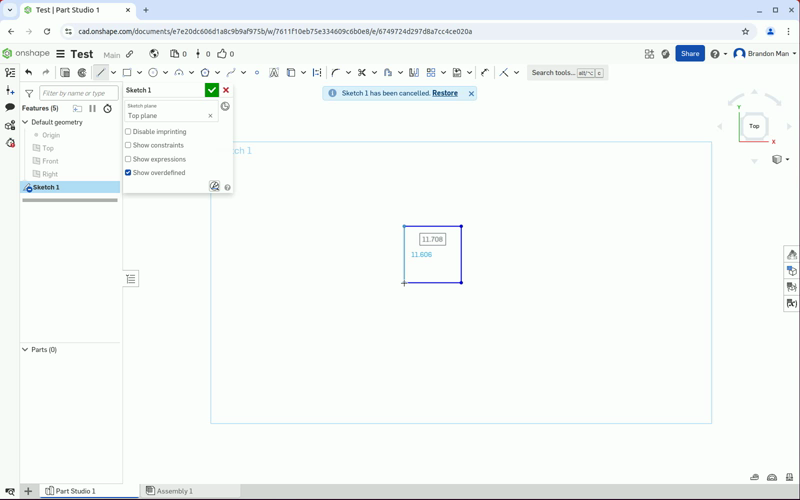
key(esc)
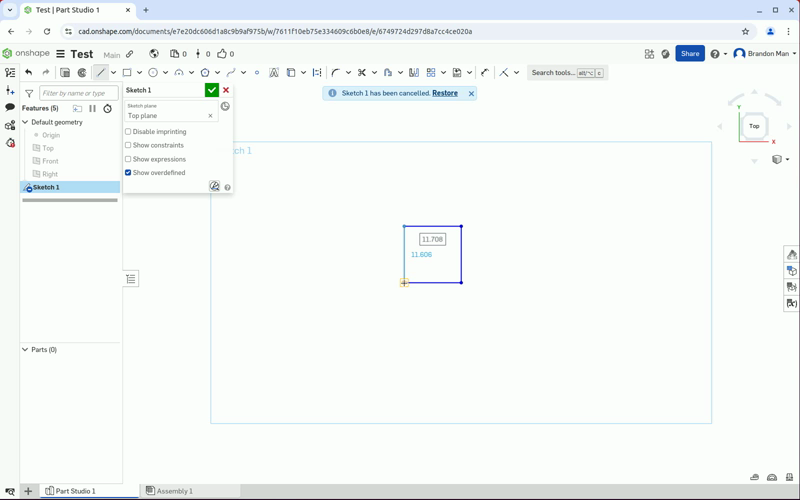
mouse_move(445, 279)
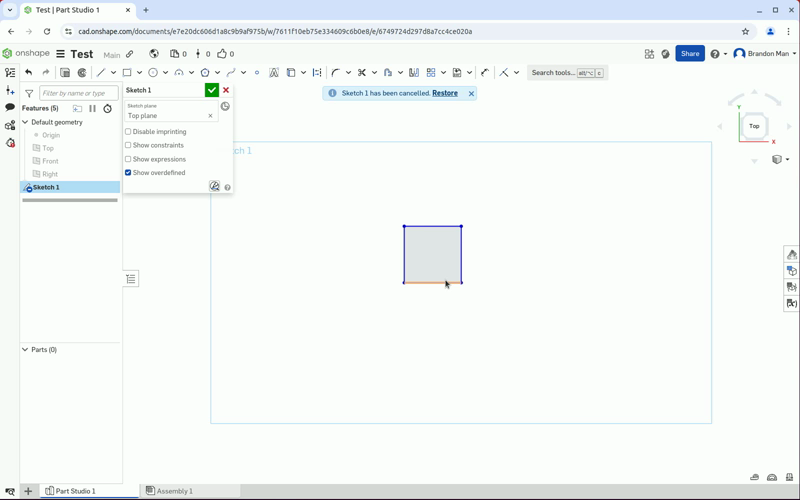
click(445, 279)
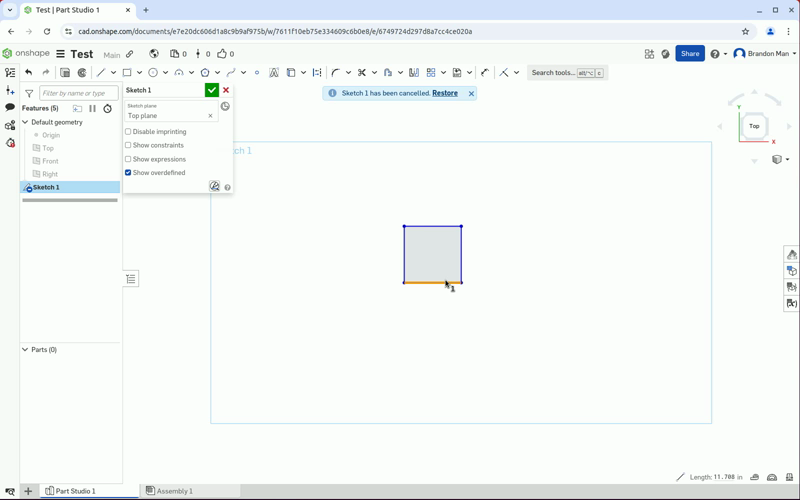
mouse_move(73, 352)
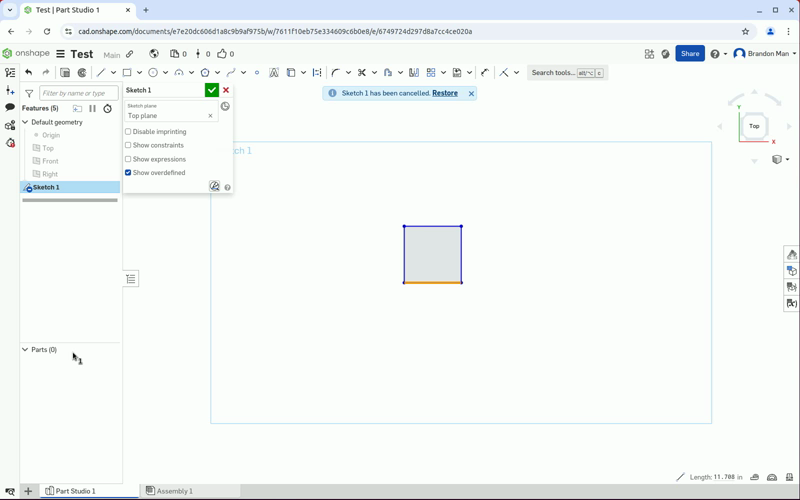
key(shift+y)
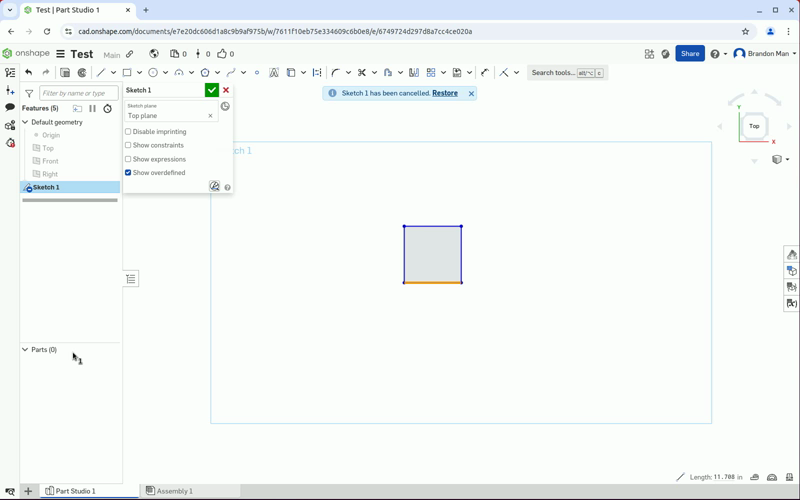
key(shift+e)
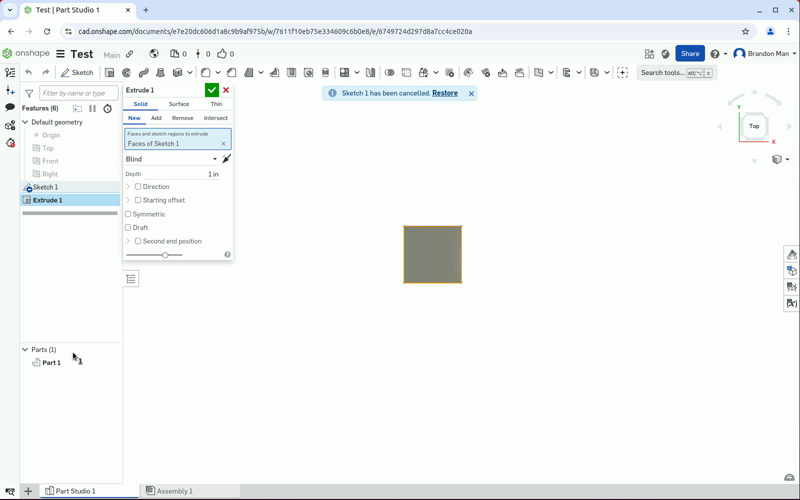
mouse_move(143, 106)
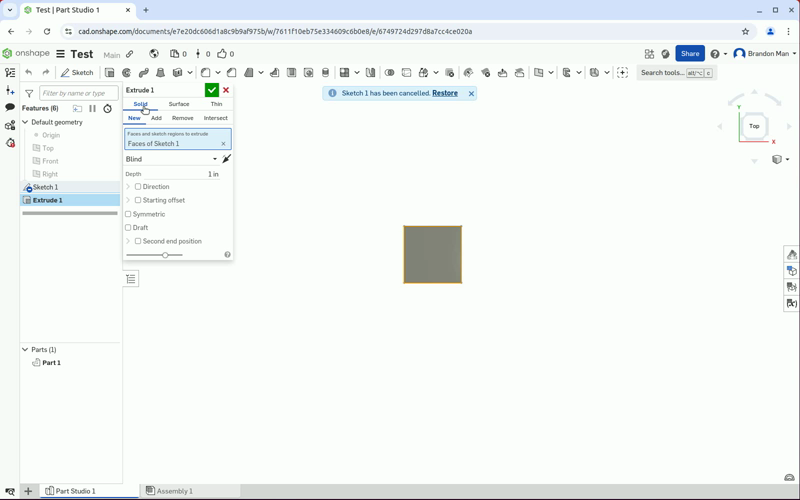
click(143, 106)
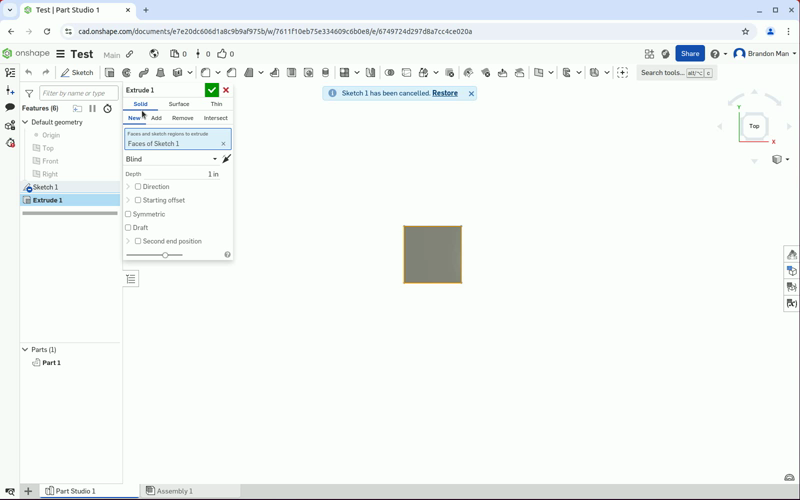
mouse_move(137, 120)
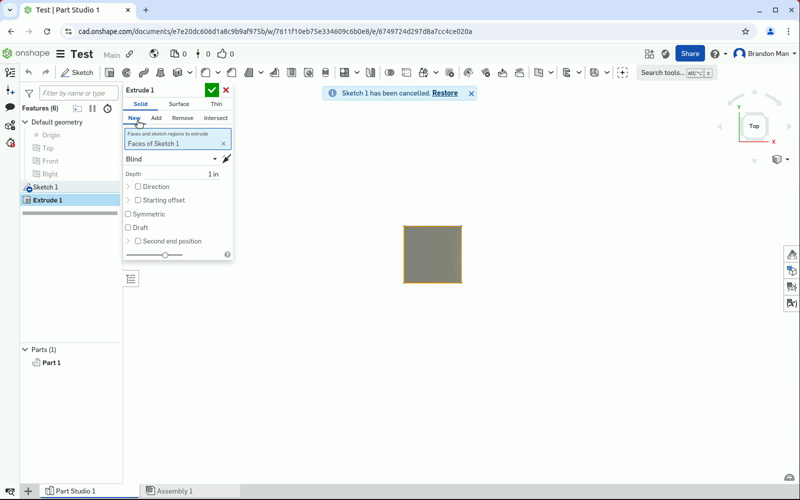
click(137, 120)
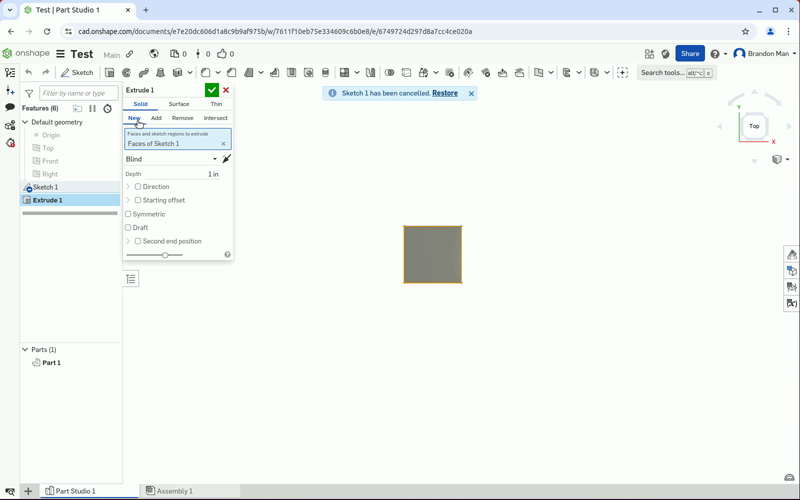
key(tab, 4)
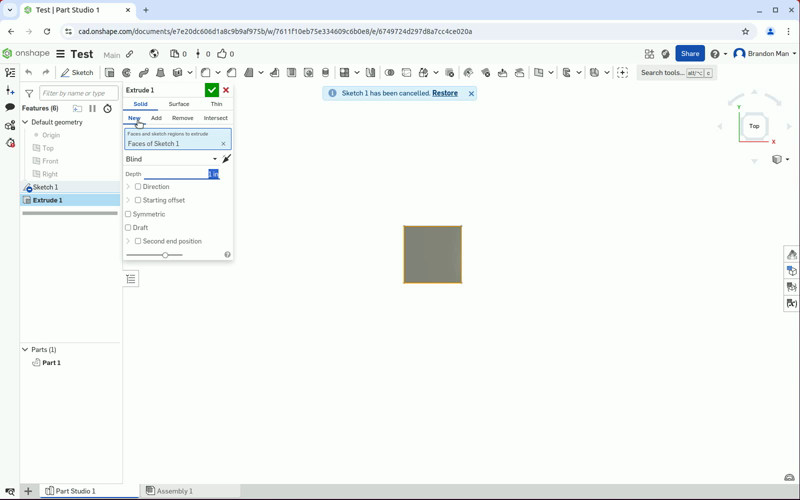
text(23.108)
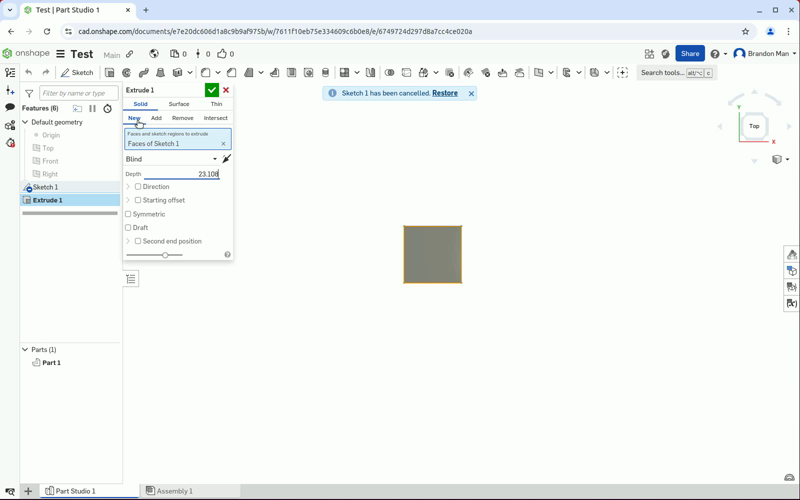
key(enter)
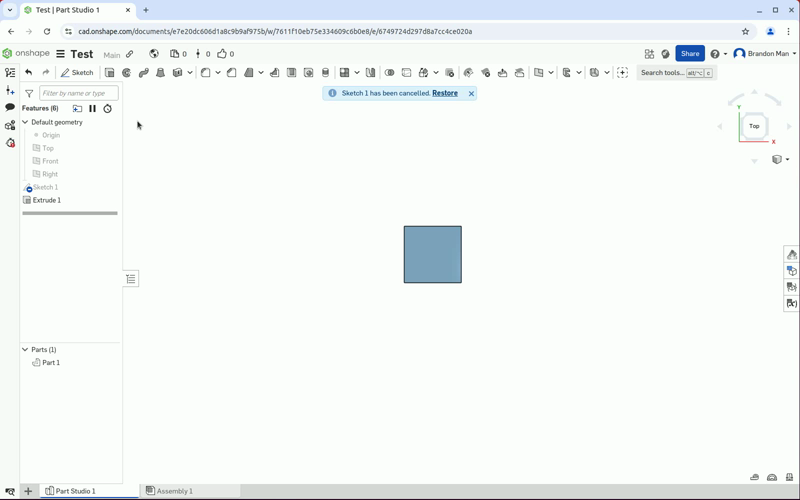
key(shift+h)
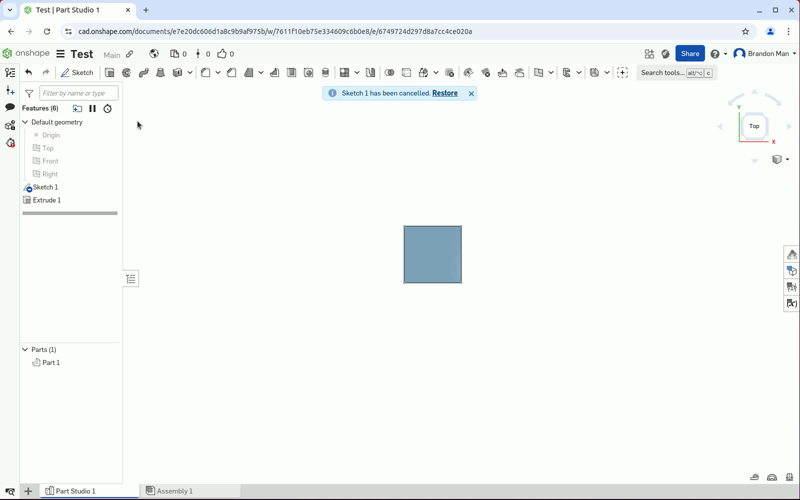
key(shift+h)
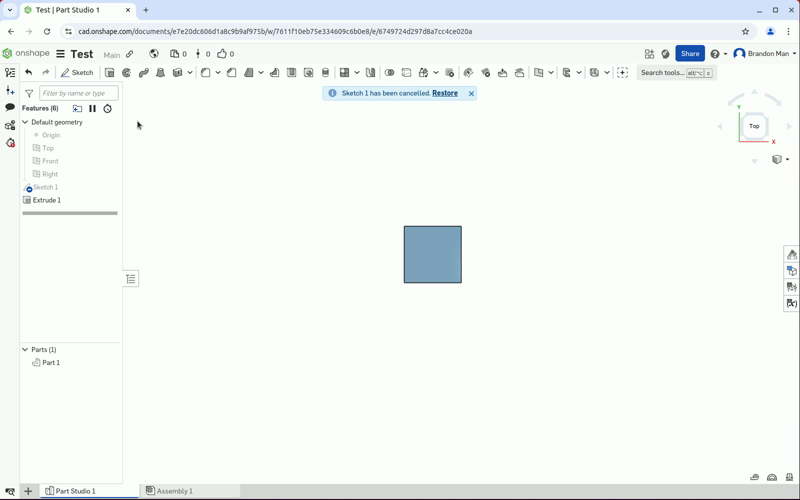
mouse_move(73, 189)
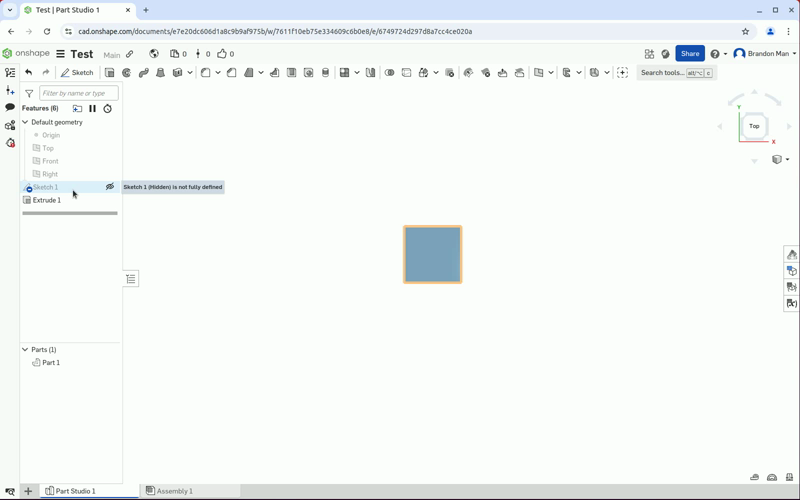
click(73, 189)
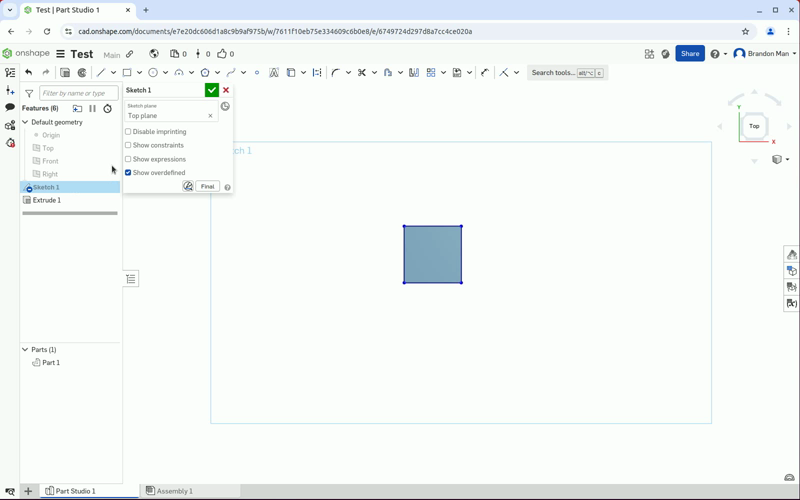
mouse_move(229, 92)
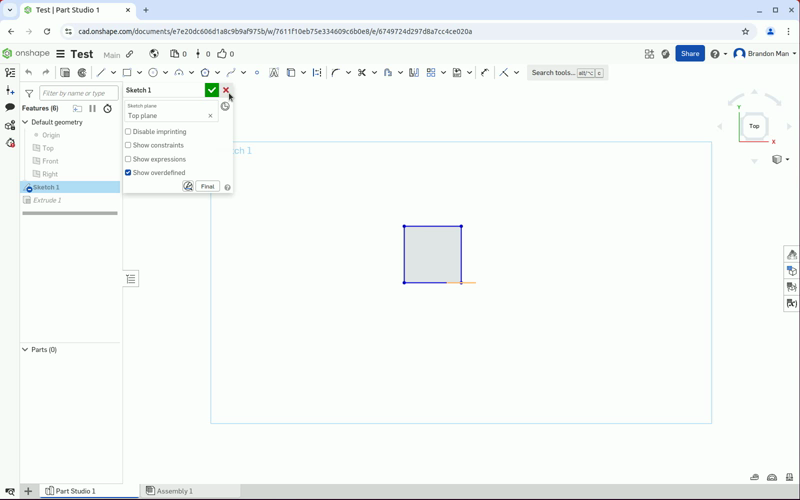
click(229, 92)
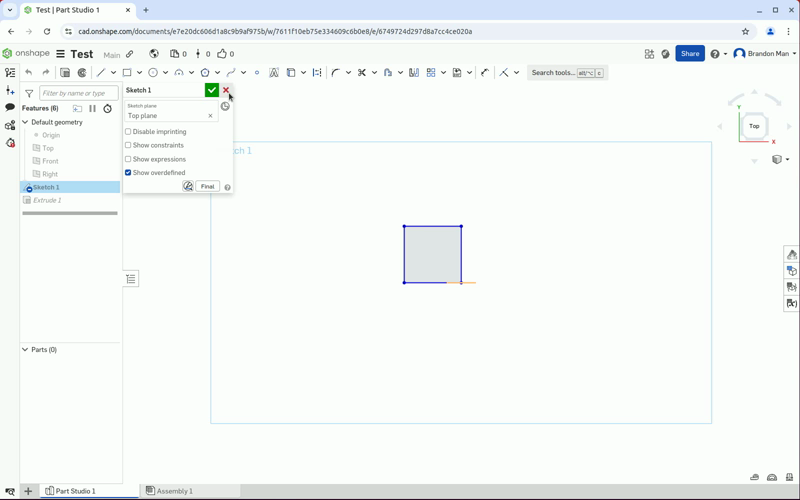
key(shift+s)
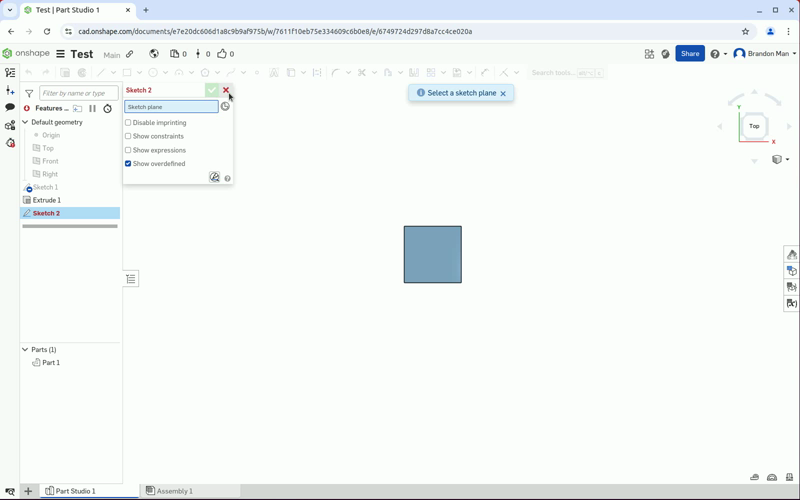
mouse_move(73, 150)
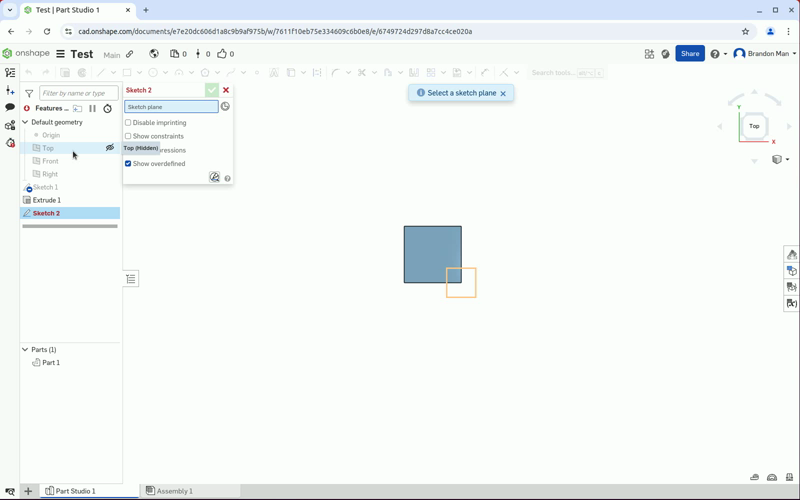
click(73, 150)
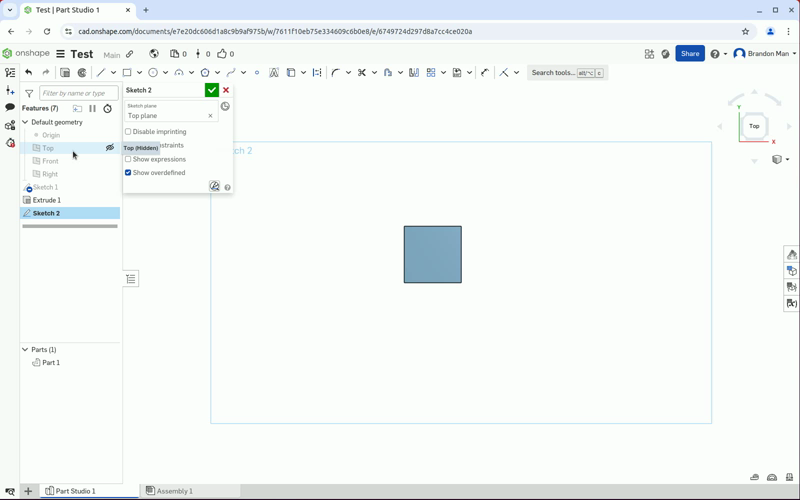
mouse_move(73, 352)
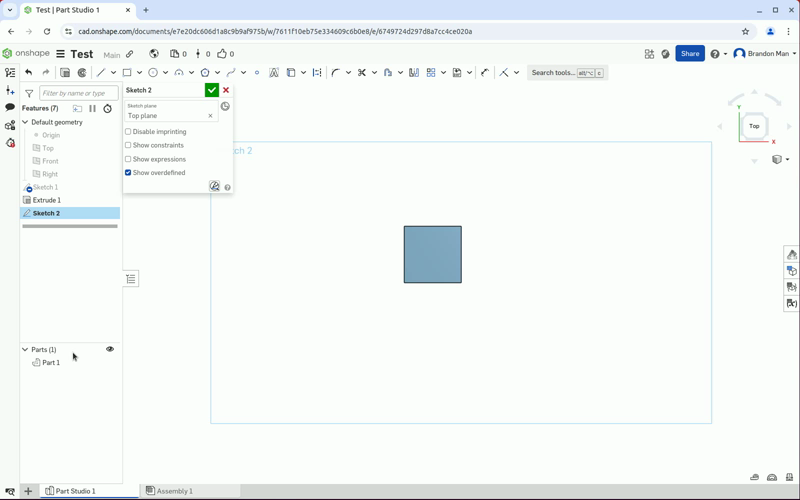
key(y)
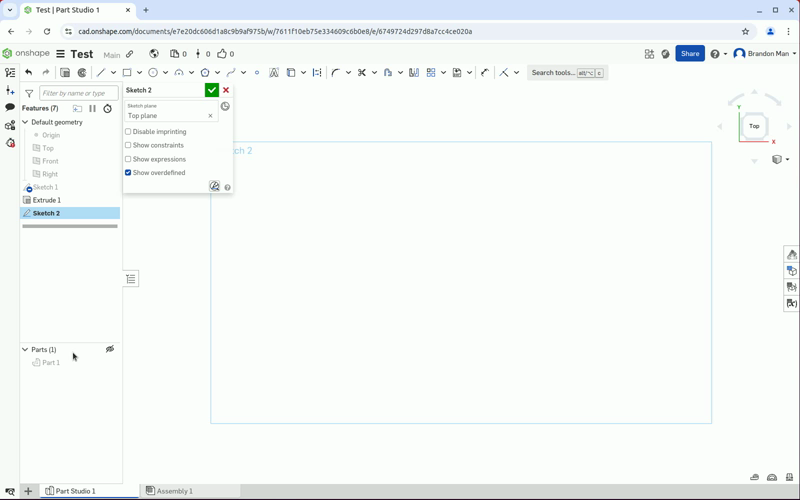
key(l)
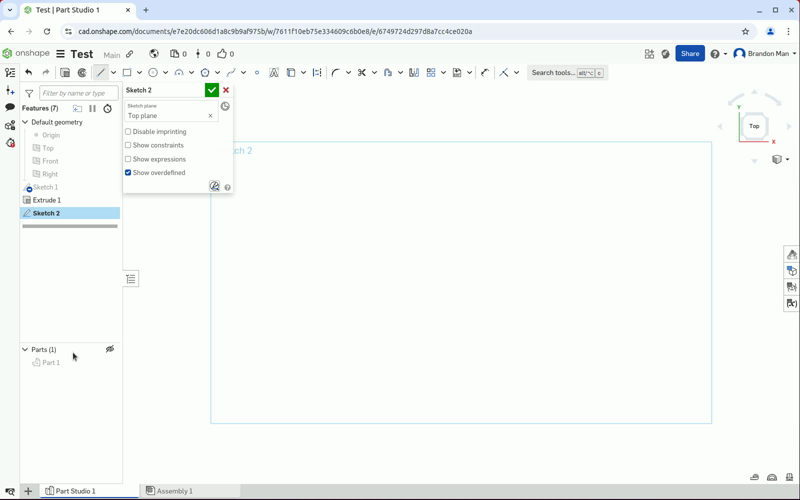
key_down(shift)
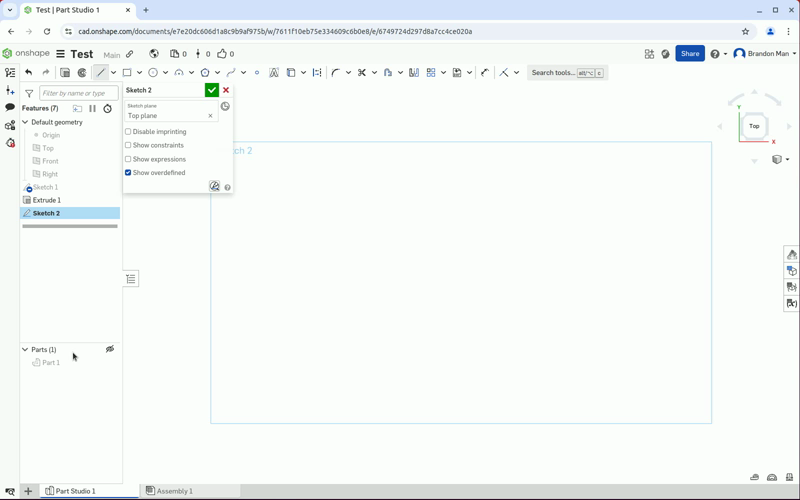
mouse_move(348, 282)
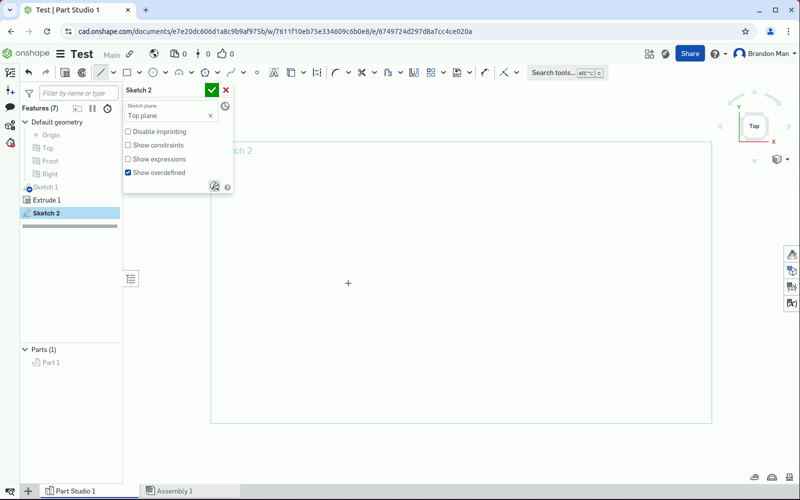
click(348, 282)
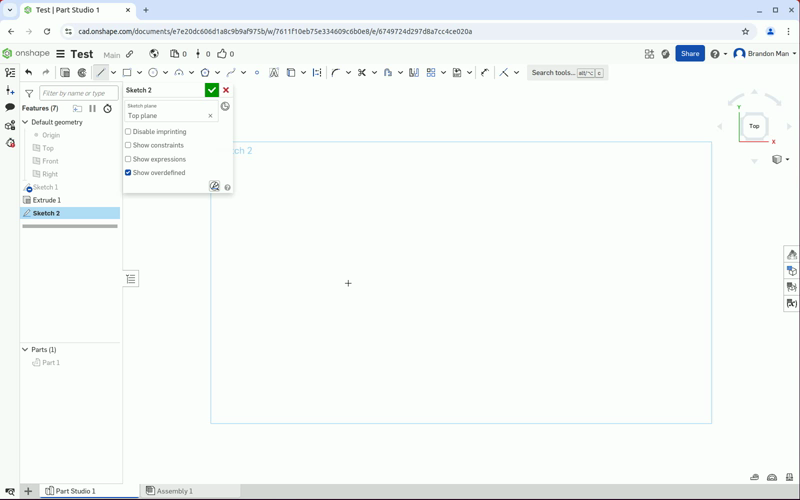
key_up(shift)
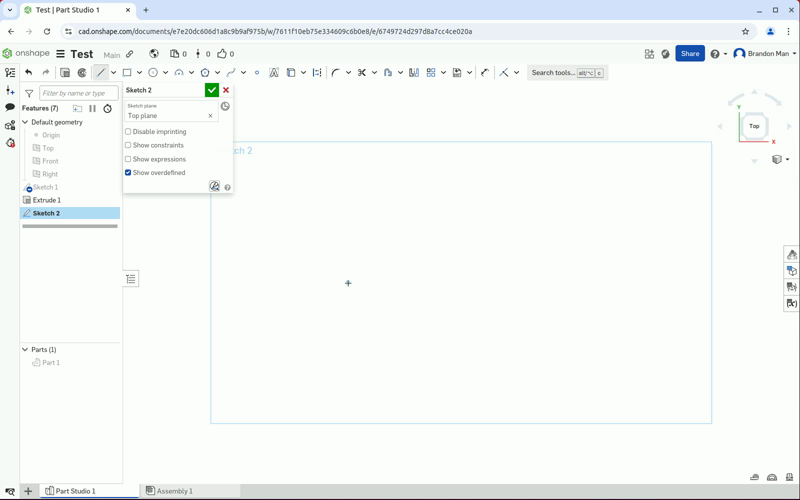
key_down(shift)
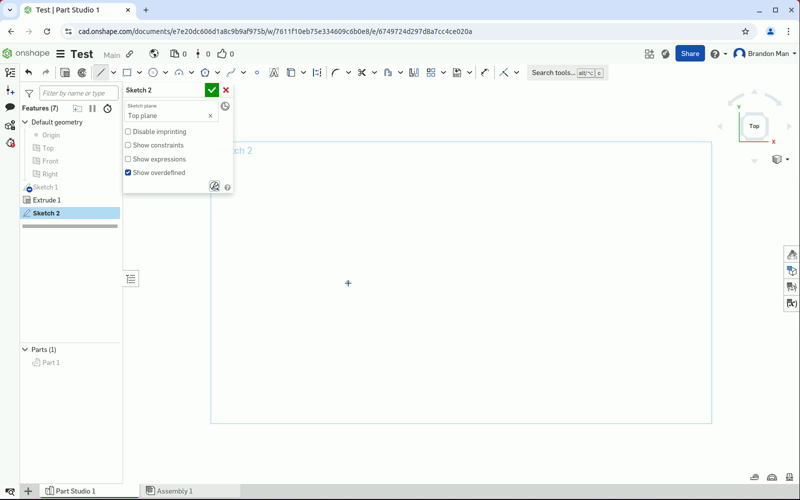
mouse_move(378, 282)
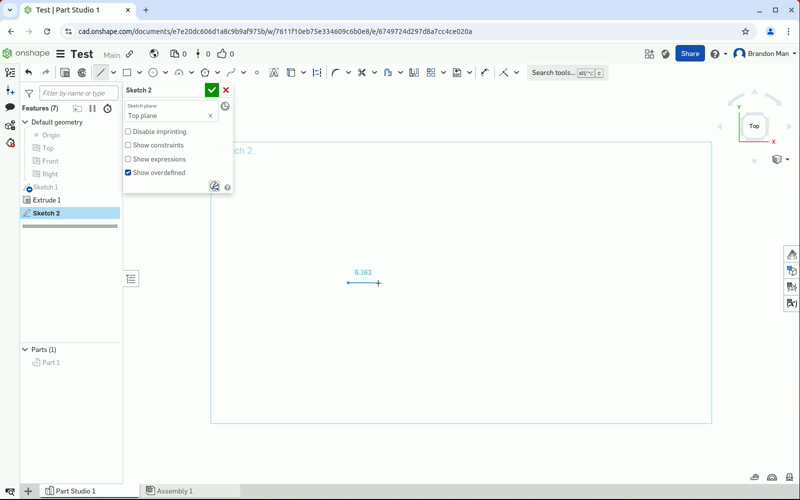
mouse_move(404, 282)
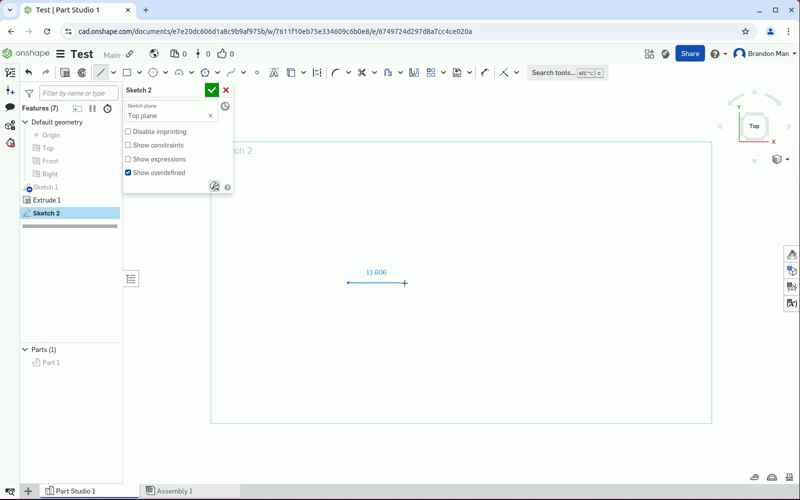
click(404, 282)
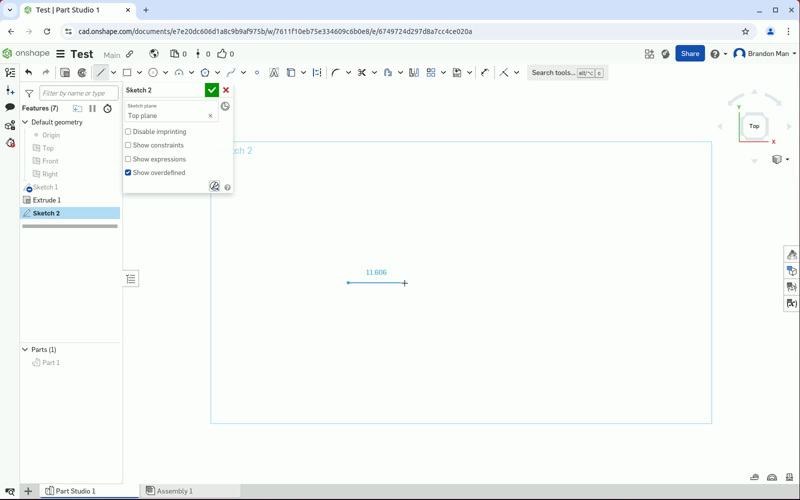
key_up(shift)
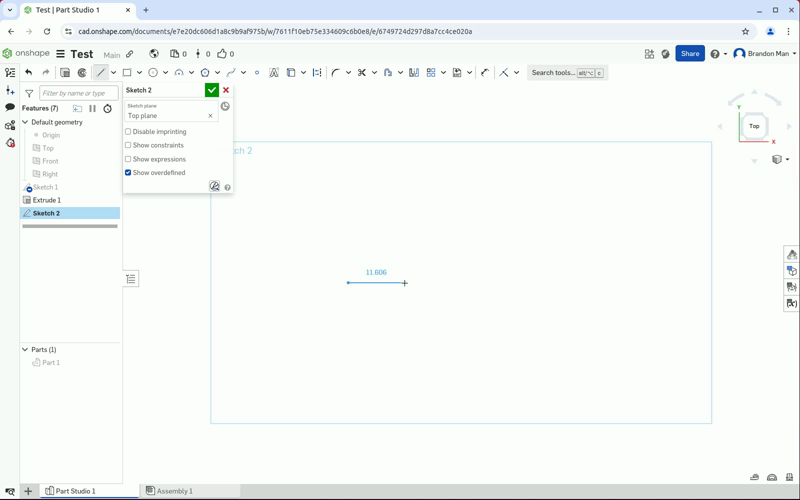
key_down(shift)
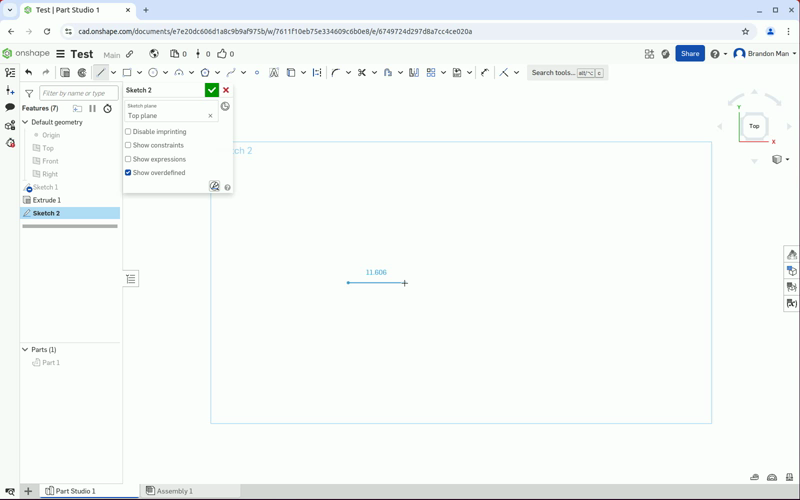
mouse_move(434, 282)
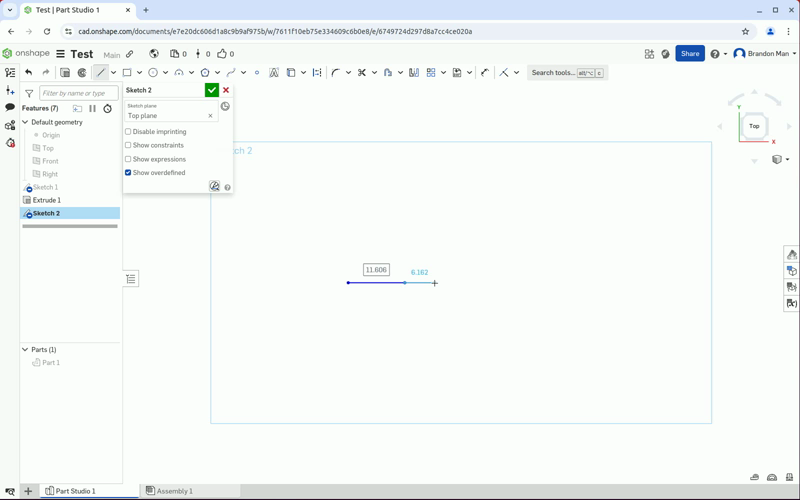
mouse_move(404, 226)
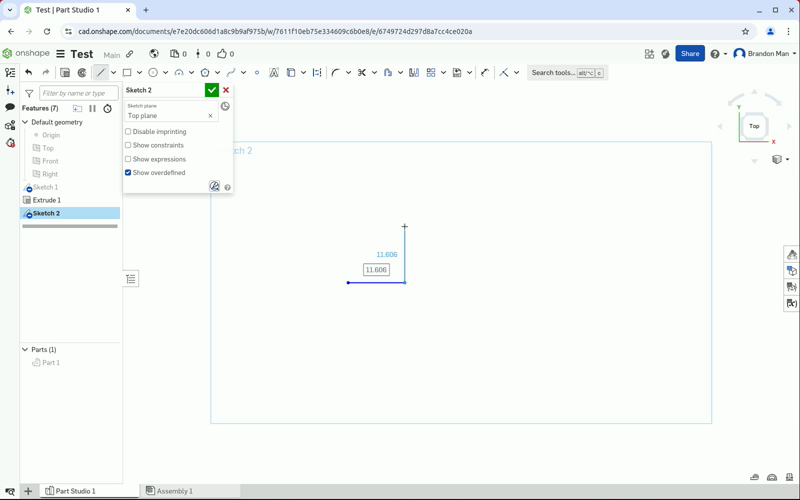
click(404, 226)
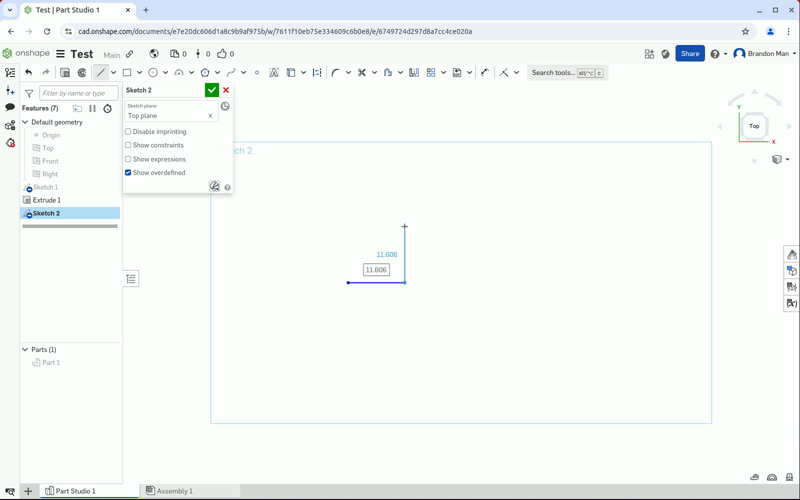
key_up(shift)
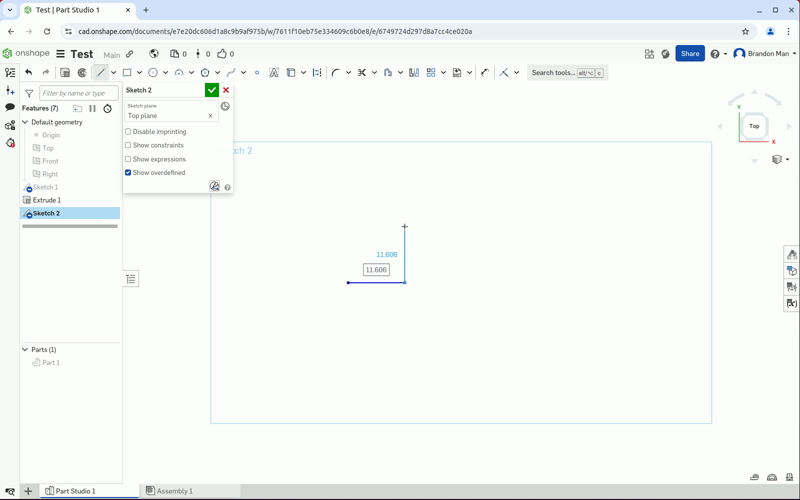
key_down(shift)
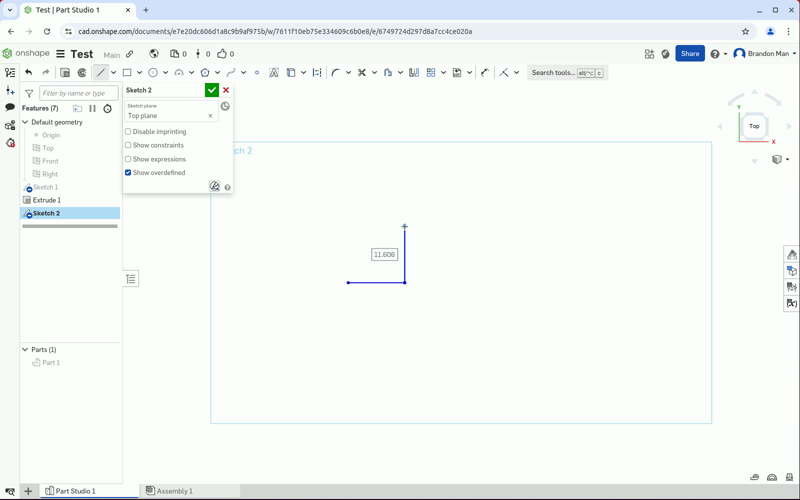
mouse_move(434, 226)
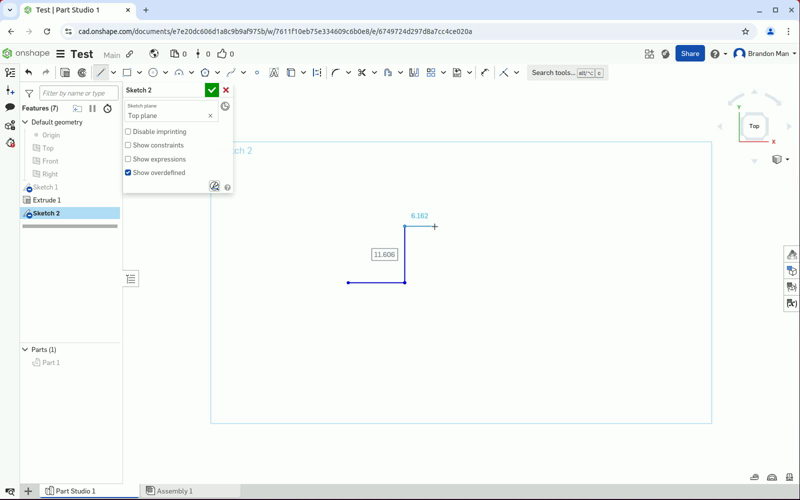
mouse_move(404, 170)
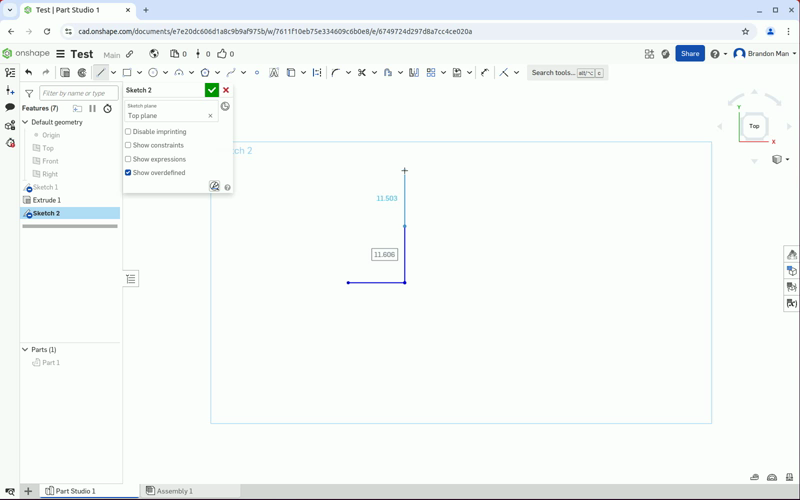
click(404, 170)
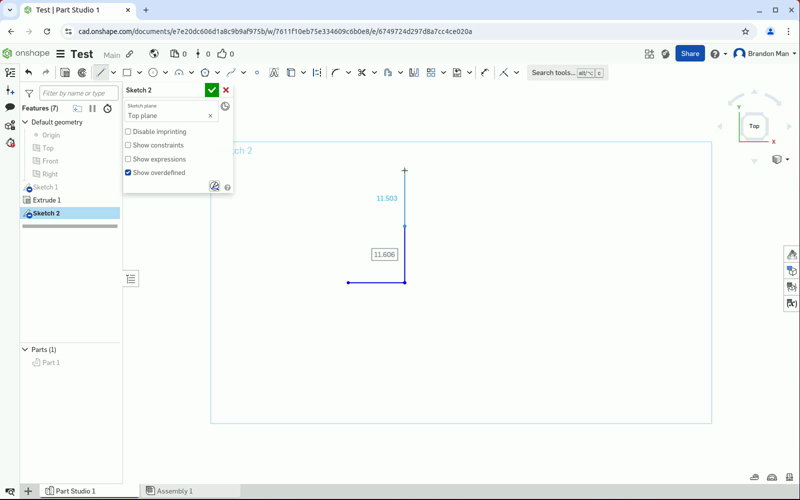
key_up(shift)
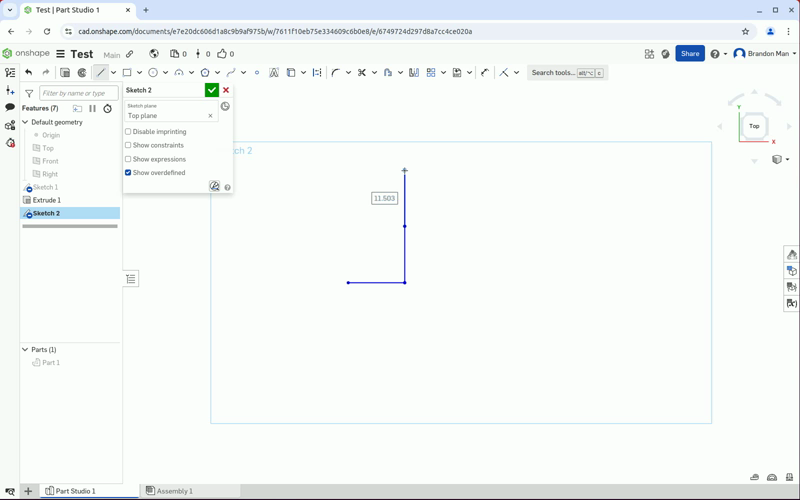
key_down(shift)
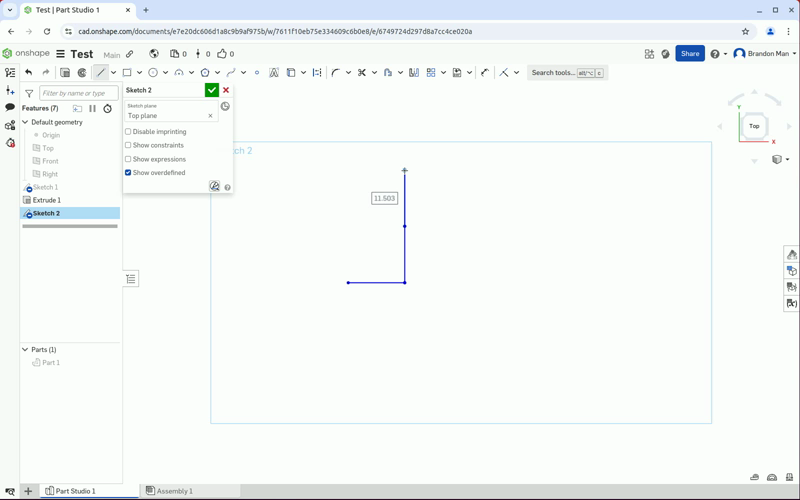
mouse_move(434, 170)
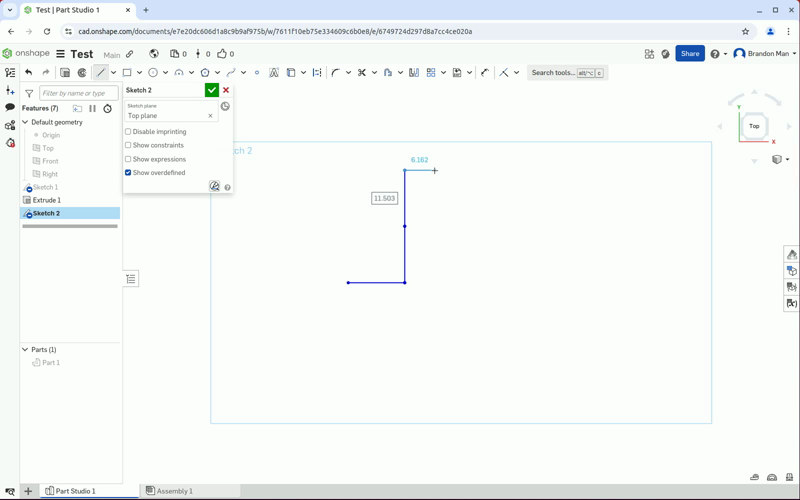
mouse_move(348, 170)
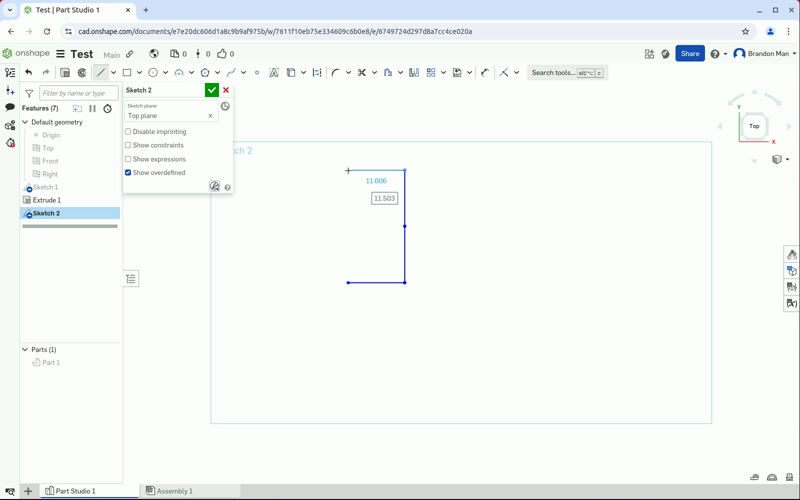
click(348, 170)
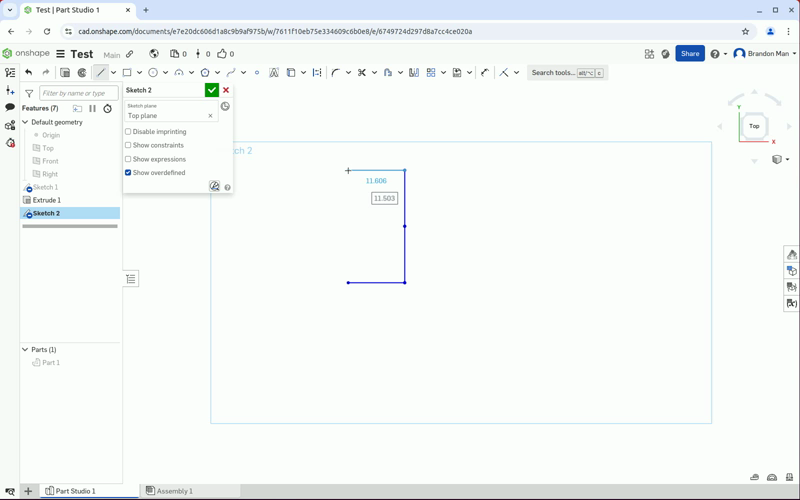
key_up(shift)
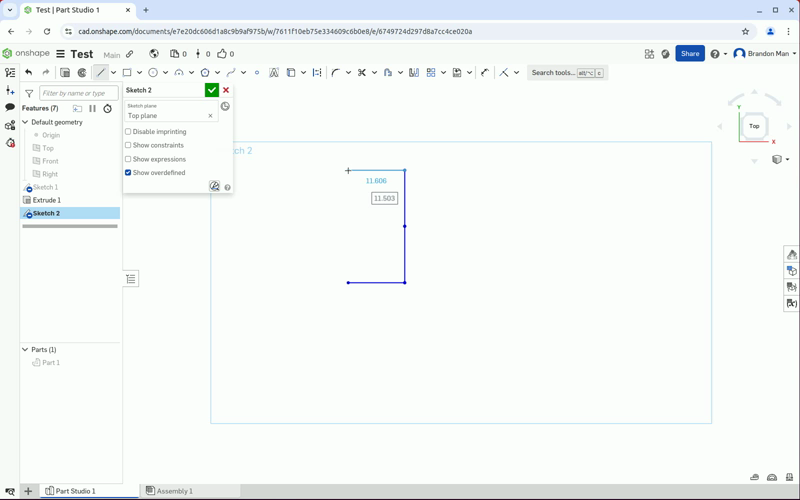
key_down(shift)
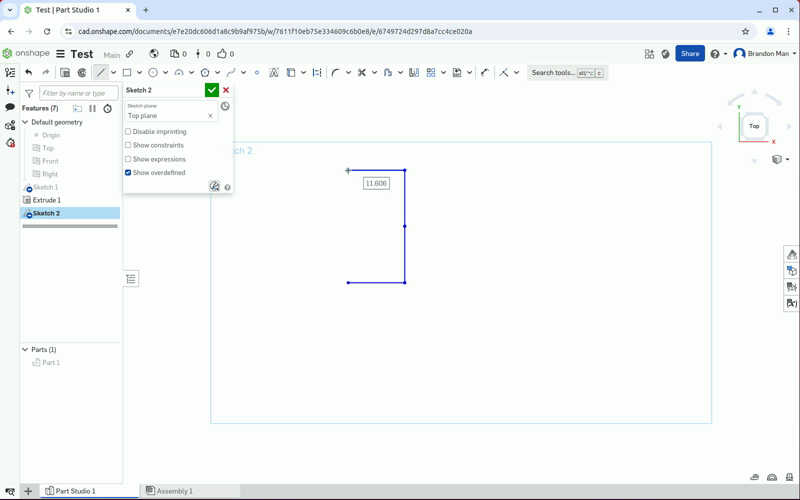
mouse_move(348, 282)
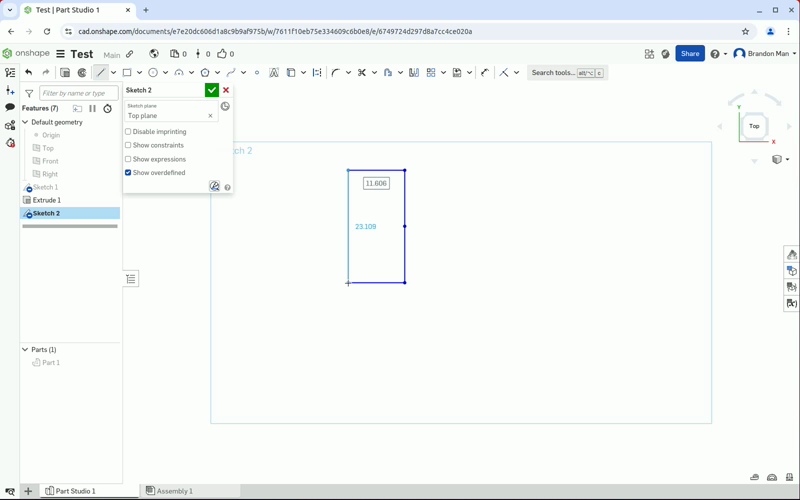
key_up(shift)
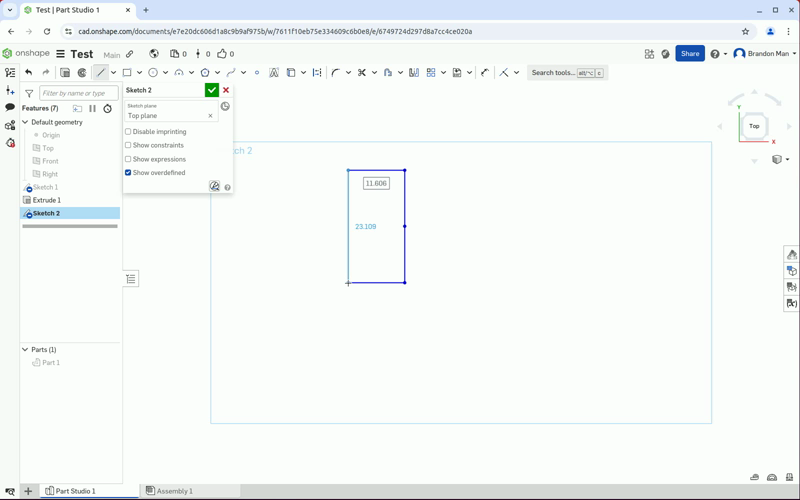
click(348, 282)
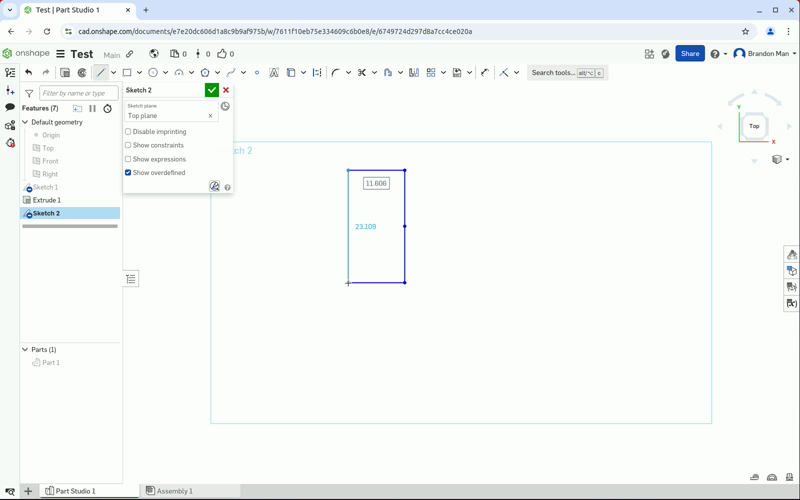
key(esc)
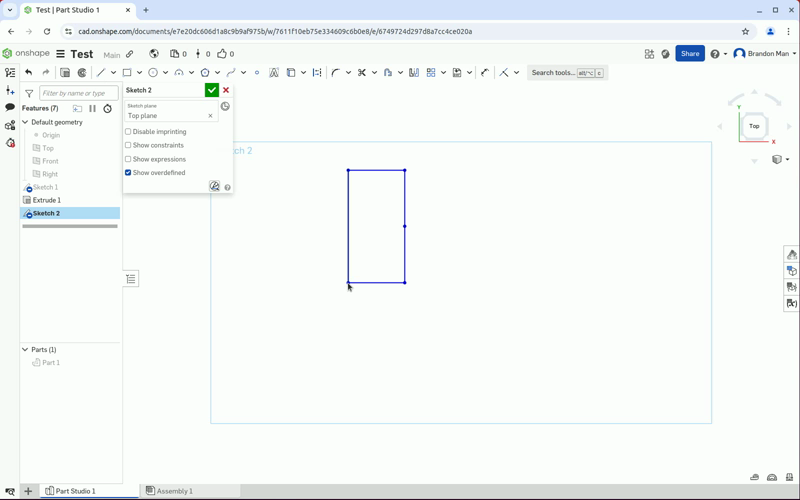
mouse_move(383, 201)
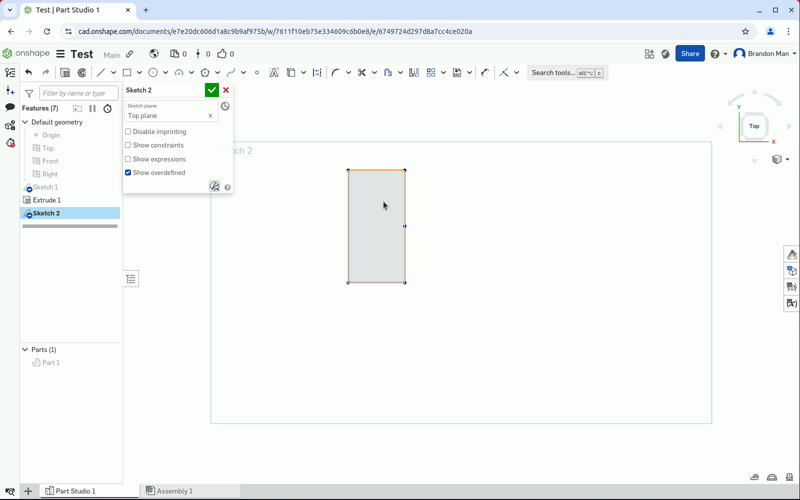
click(383, 201)
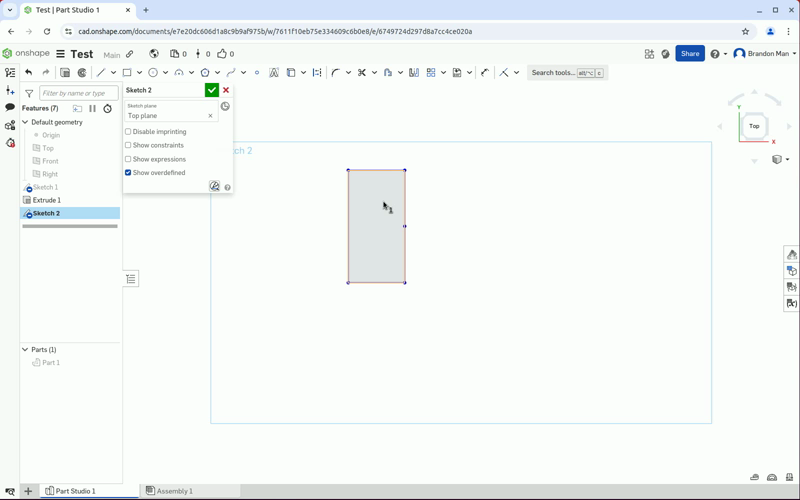
mouse_move(73, 352)
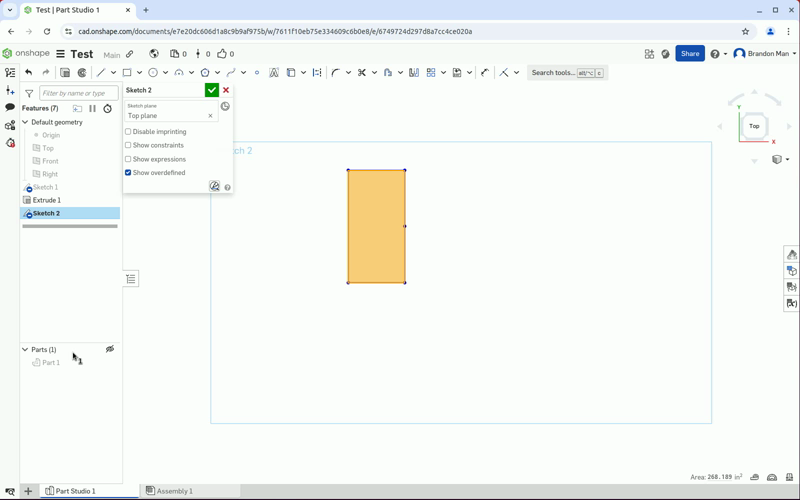
key(shift+y)
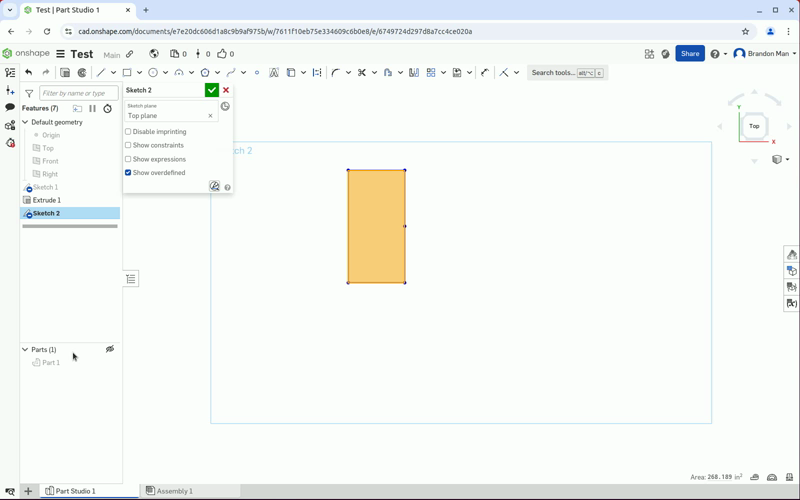
key(shift+e)
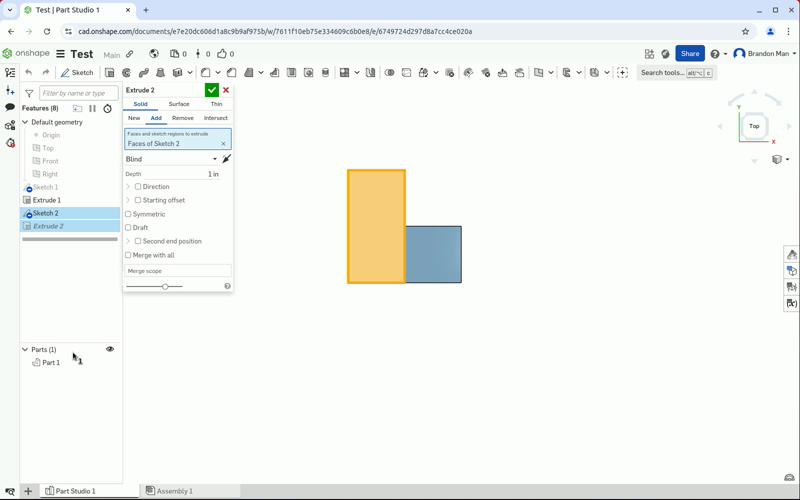
mouse_move(143, 106)
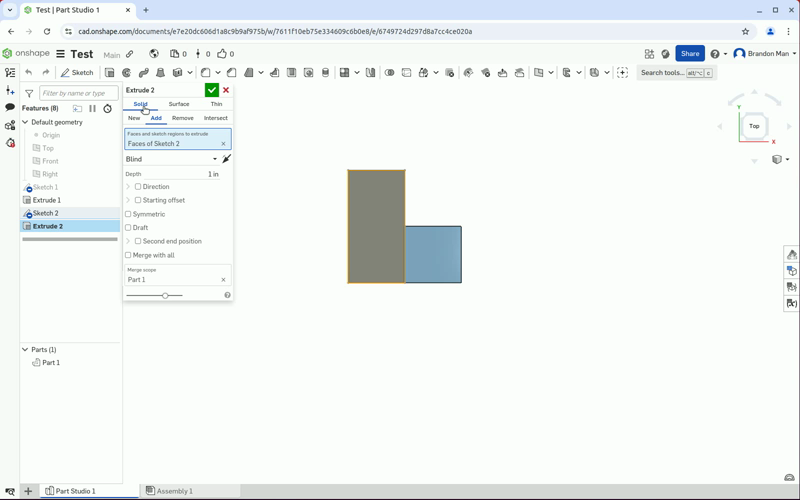
click(143, 106)
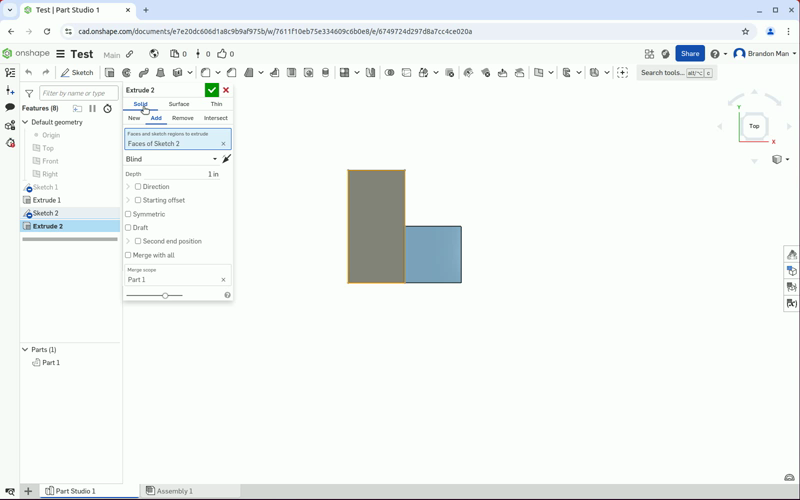
mouse_move(137, 120)
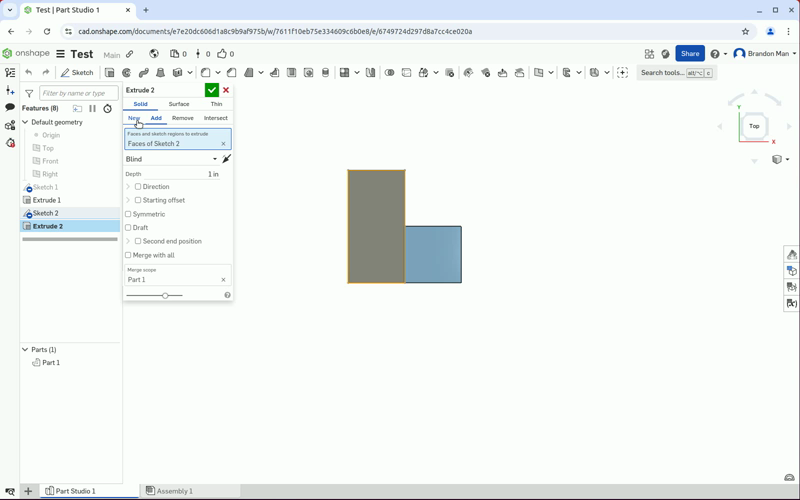
click(137, 120)
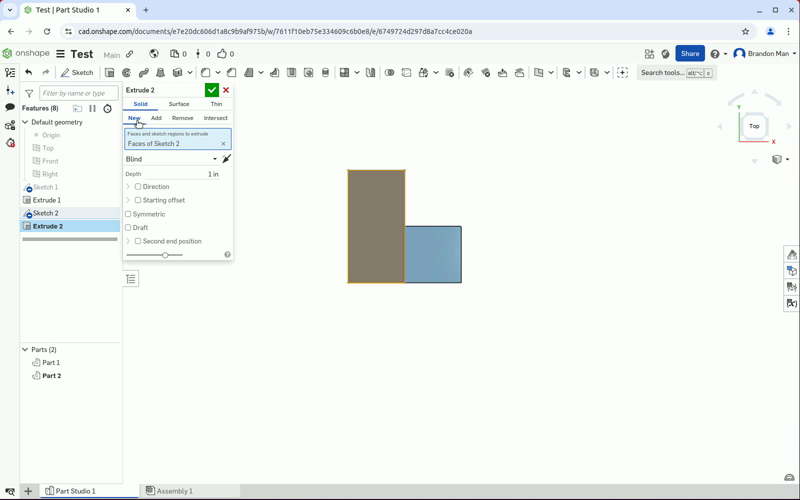
key(tab, 4)
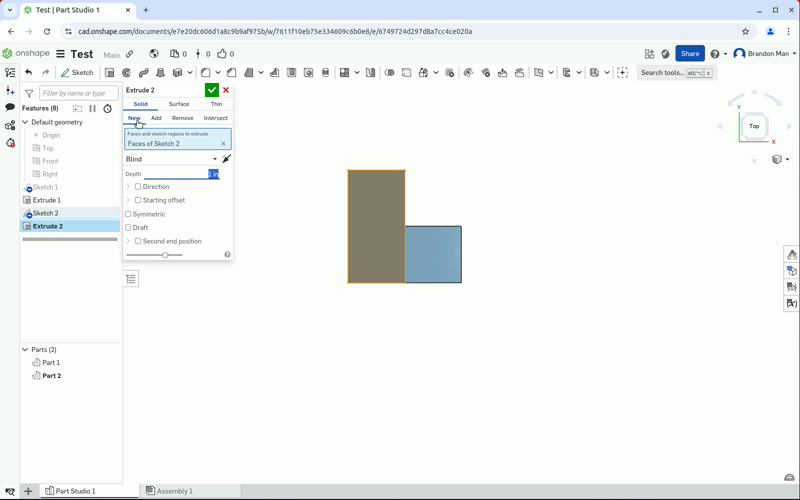
text(11.554)
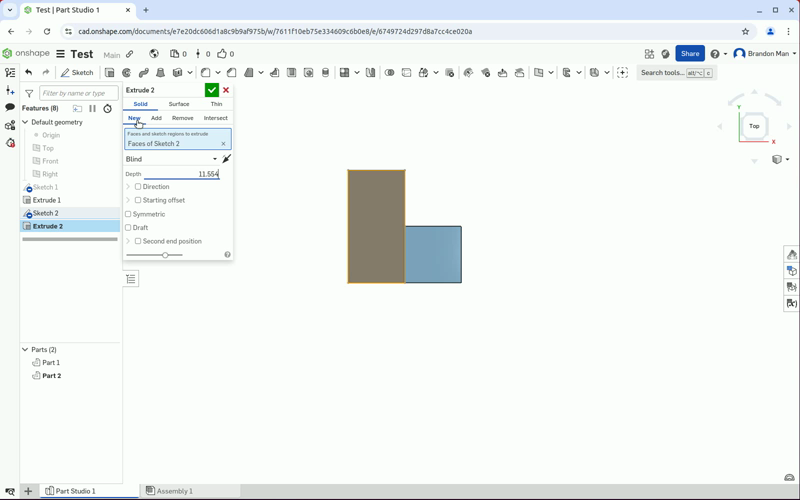
key(enter)
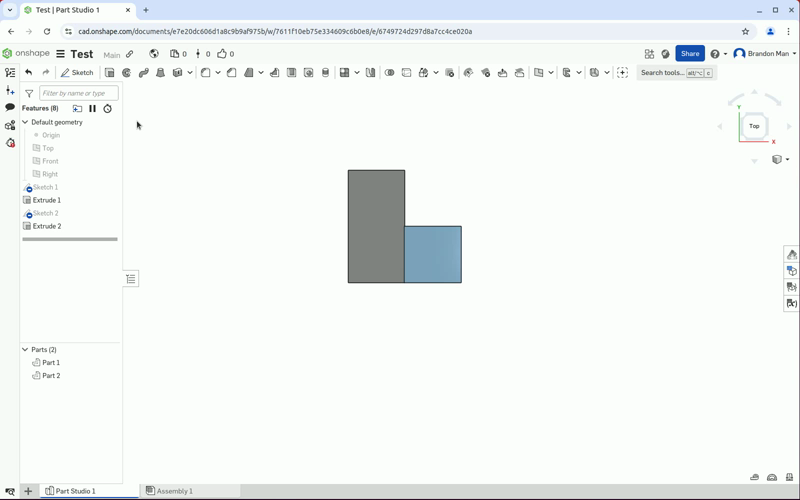
key(shift+h)
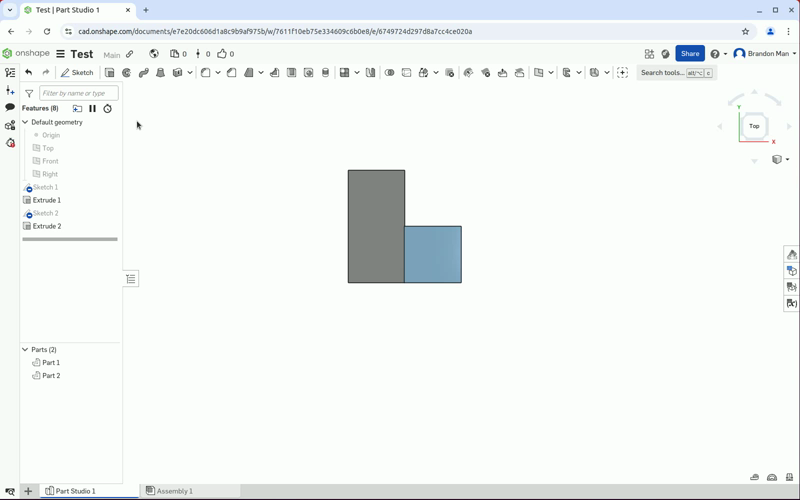
key(shift+h)
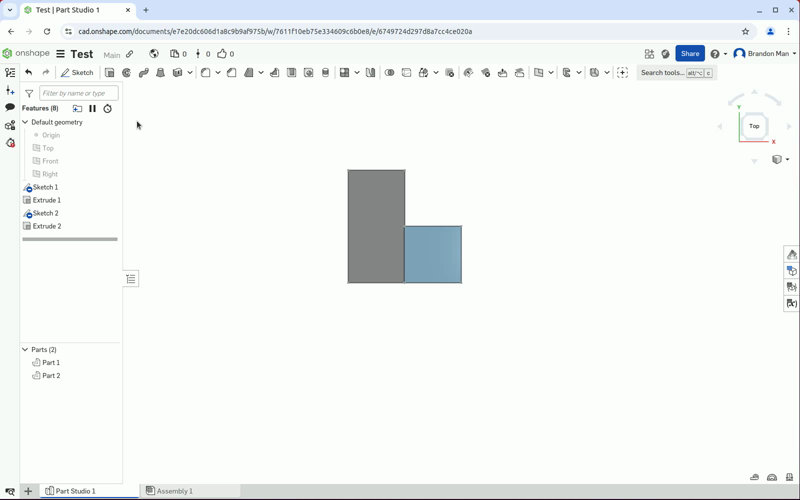
key(shift+7)
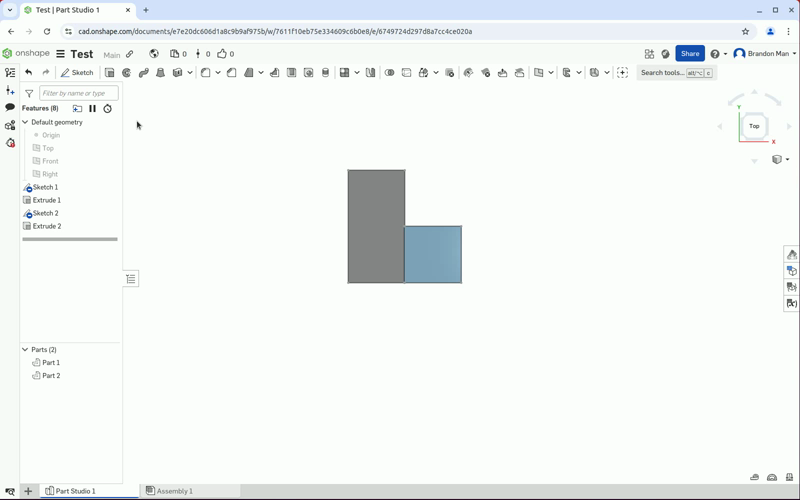
key(up, 3)
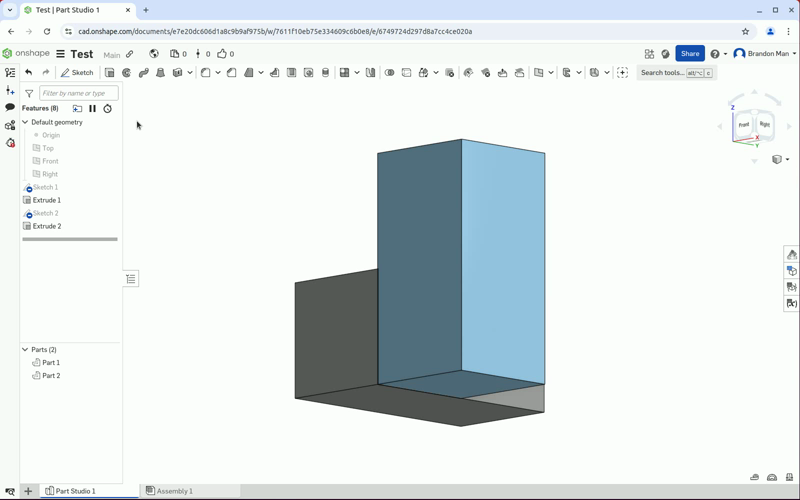
key(left, 3)
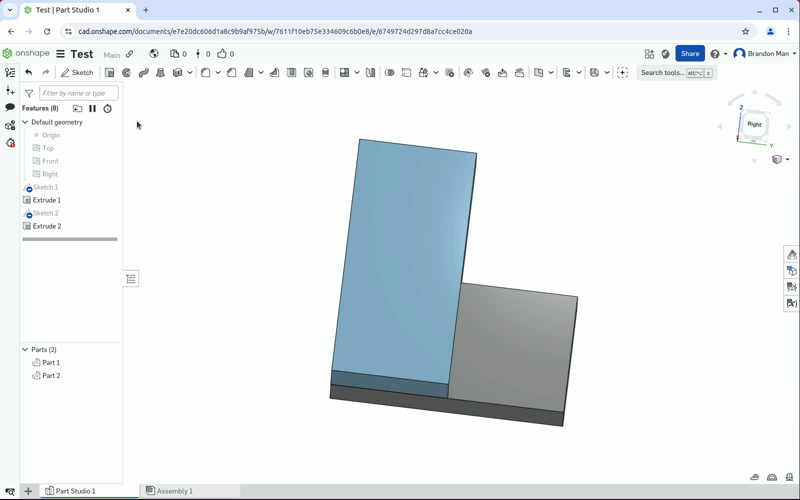
key(right, 3)
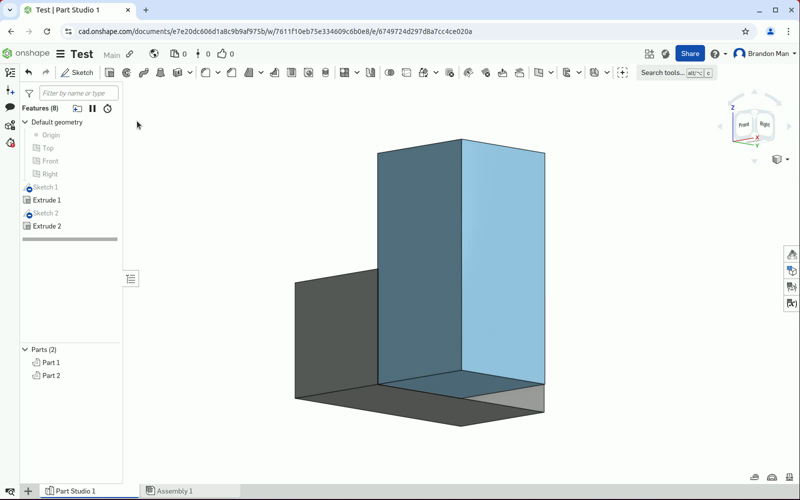
key(down, 3)
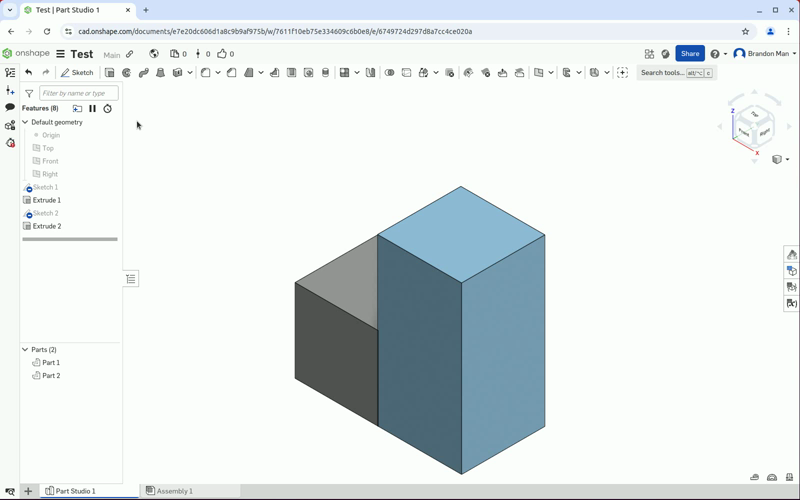
mouse_move(73, 189)
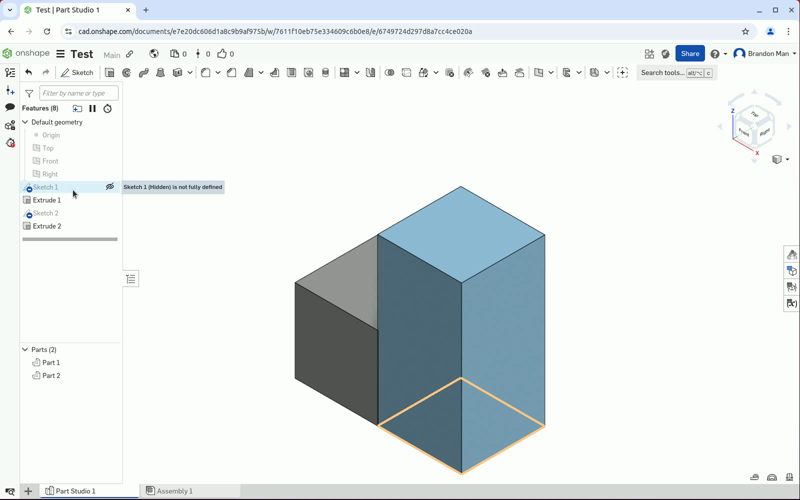
click(73, 189)